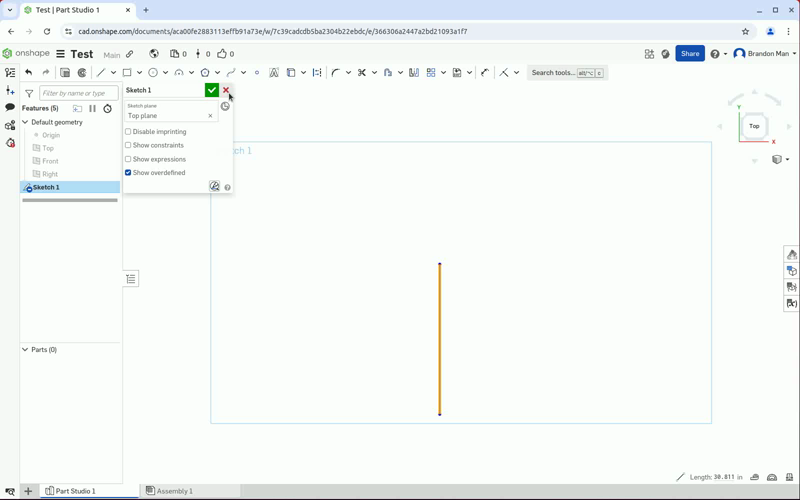
key(shift+h)
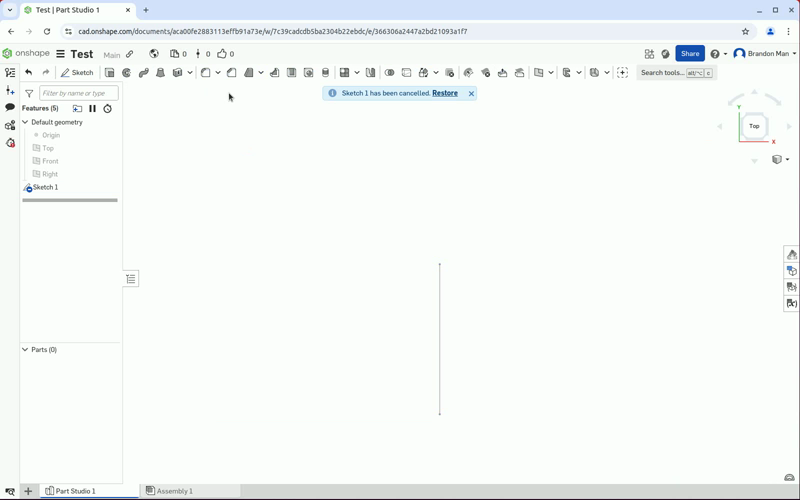
key(shift+s)
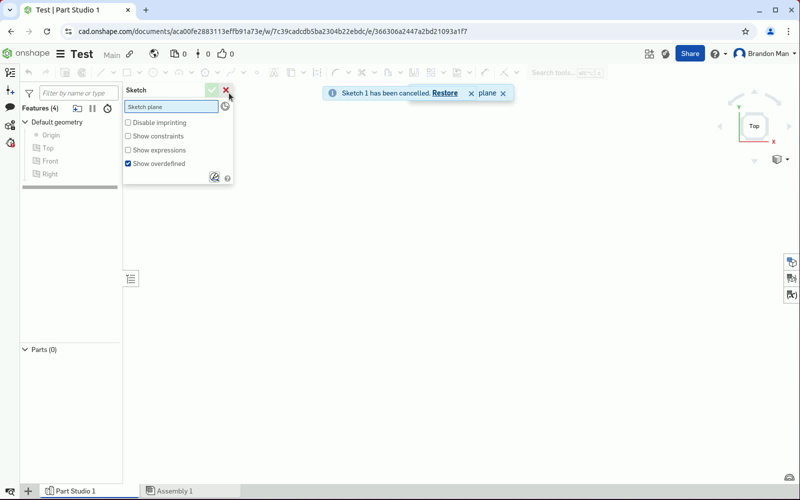
mouse_move(73, 150)
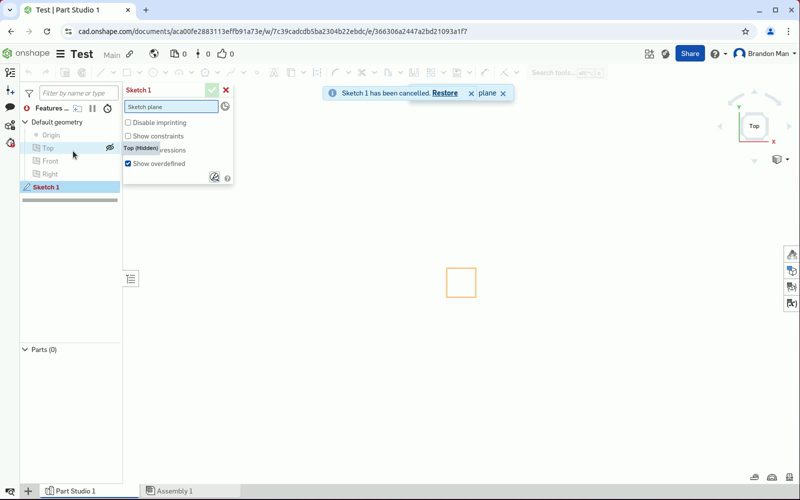
click(73, 150)
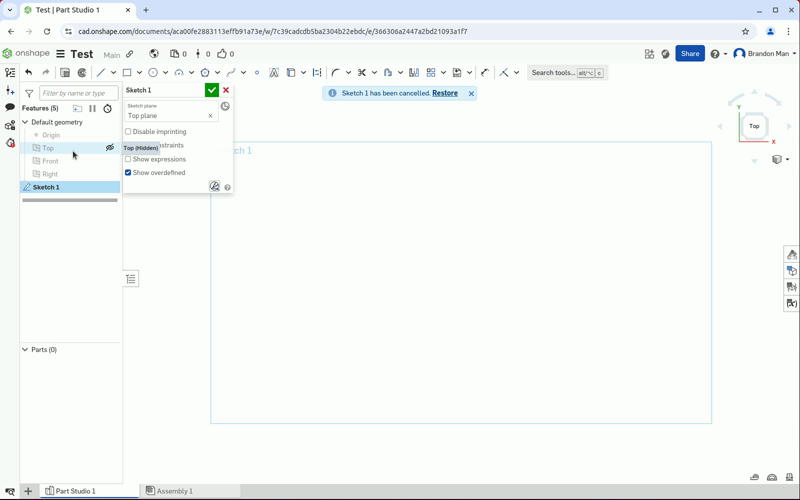
mouse_move(73, 352)
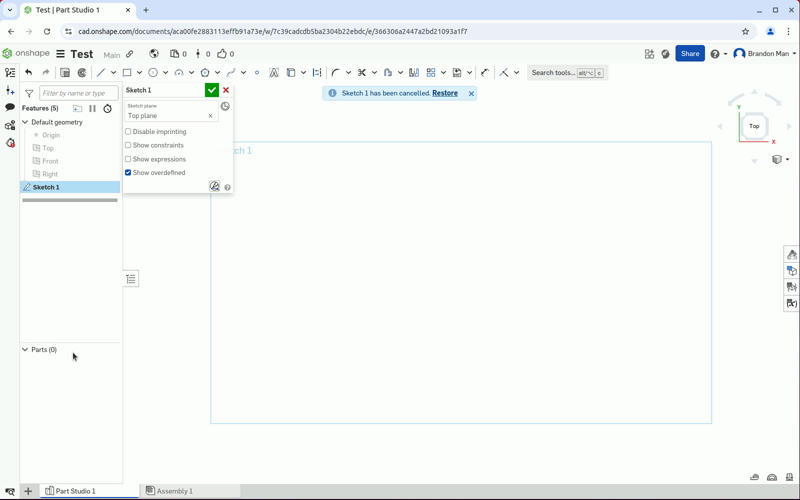
key(y)
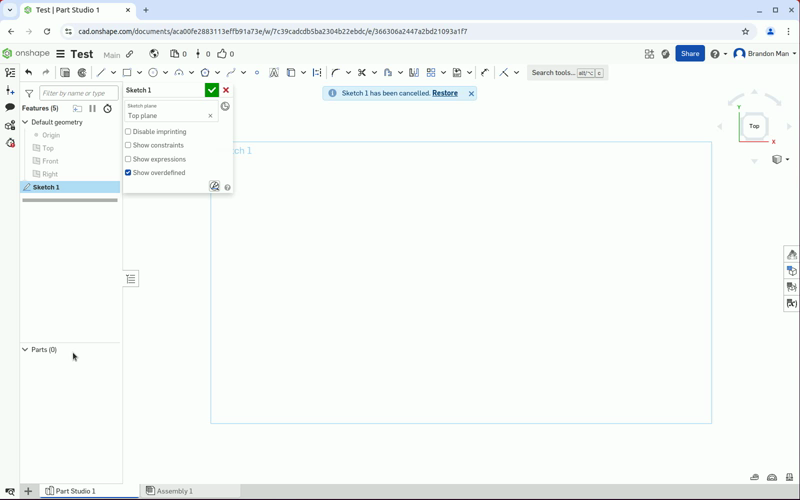
key(l)
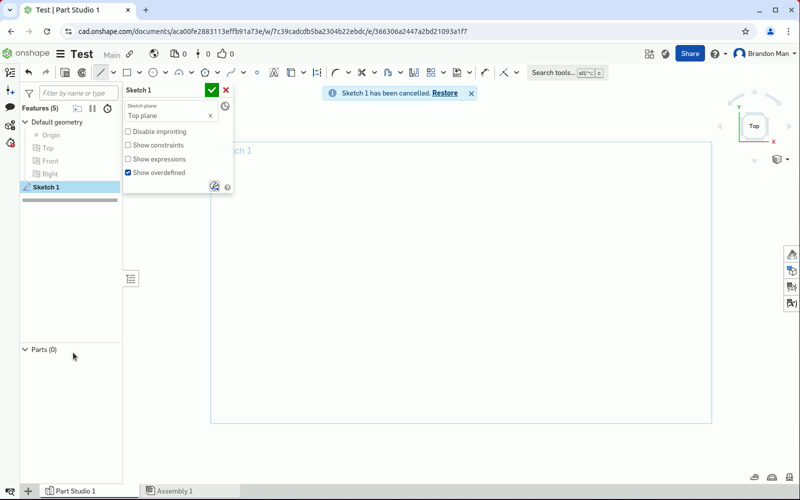
key_down(shift)
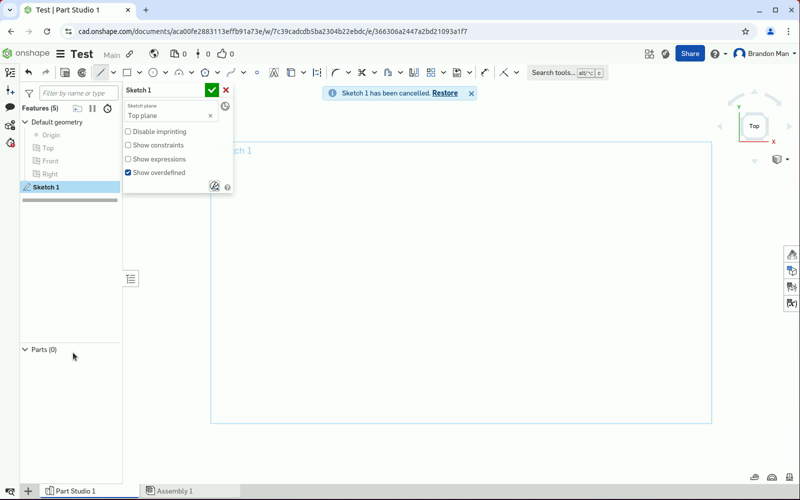
mouse_move(348, 363)
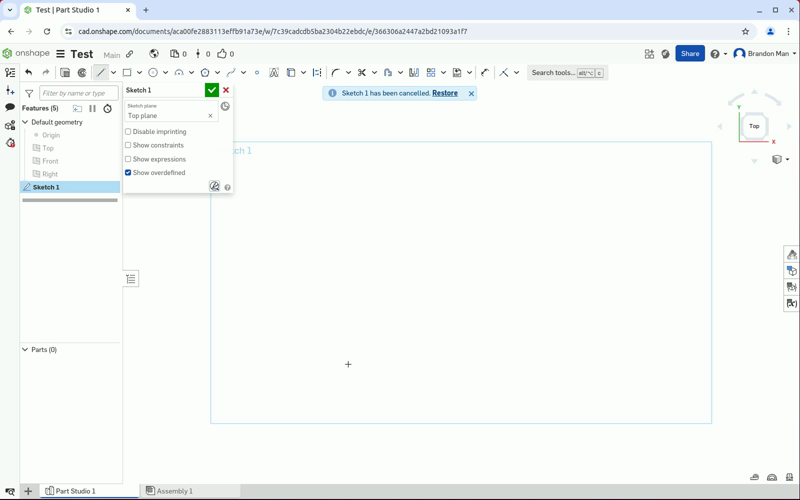
click(348, 363)
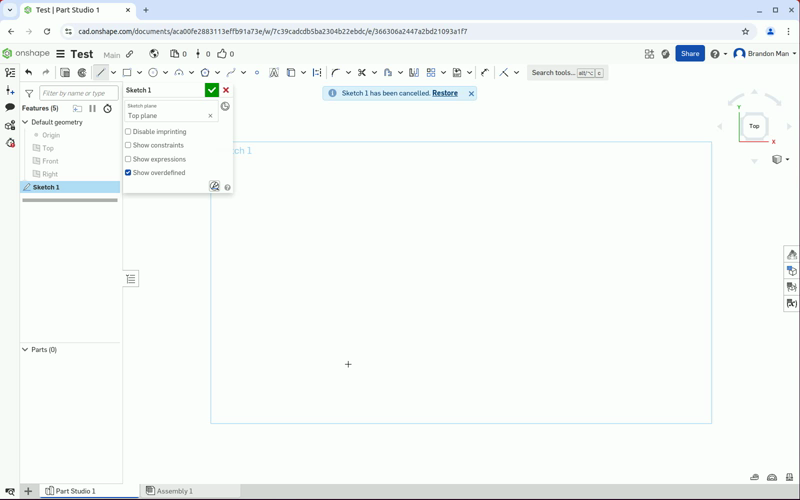
key_up(shift)
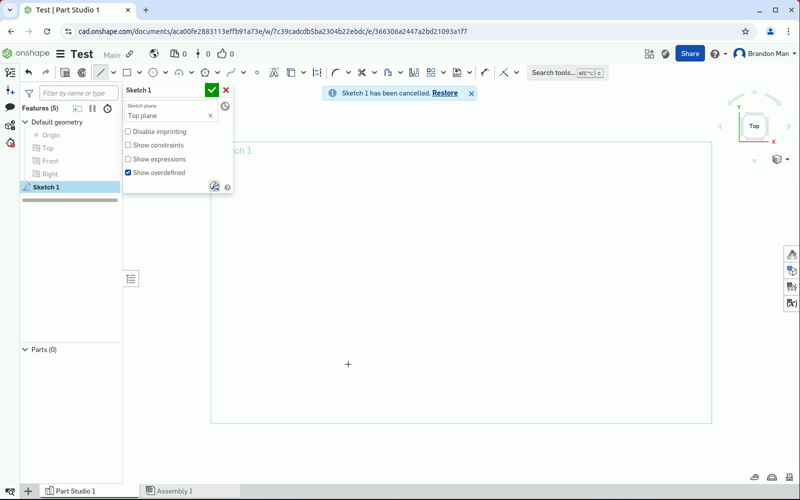
key_down(shift)
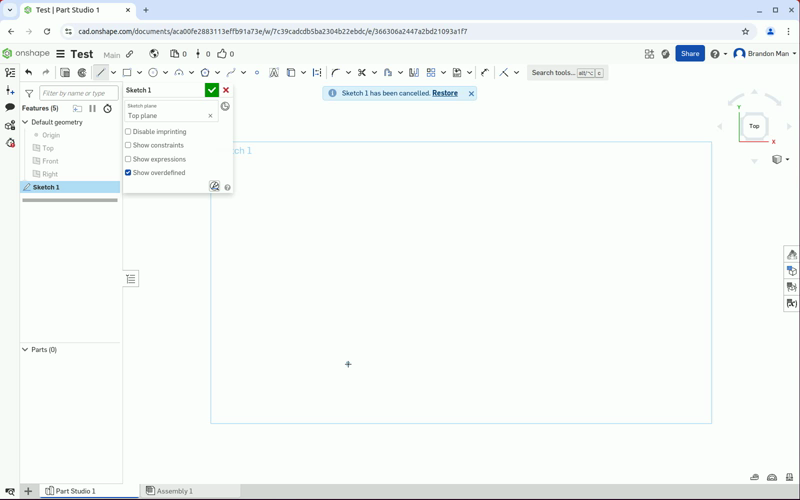
mouse_move(572, 363)
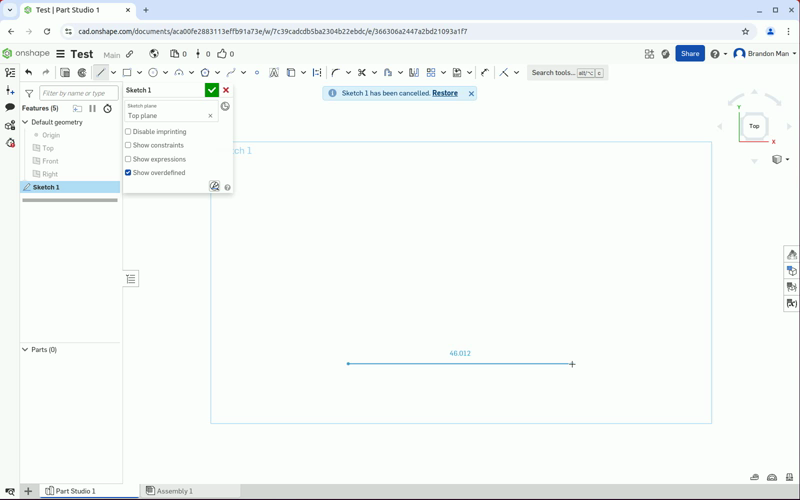
click(572, 363)
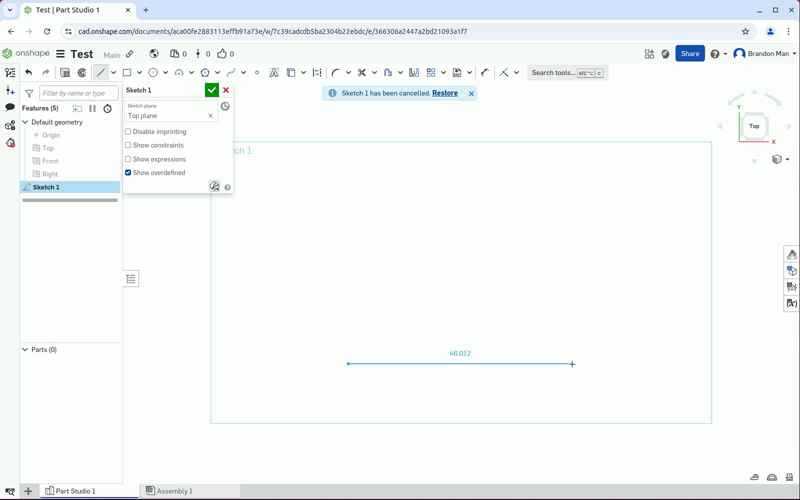
key_up(shift)
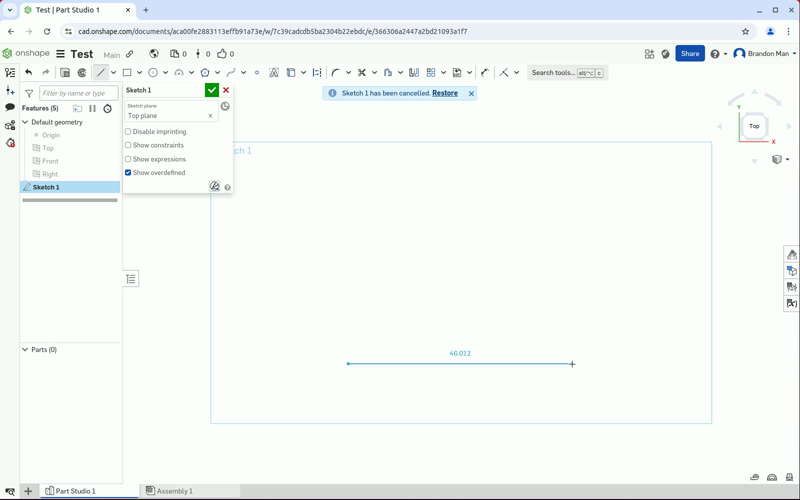
key_down(shift)
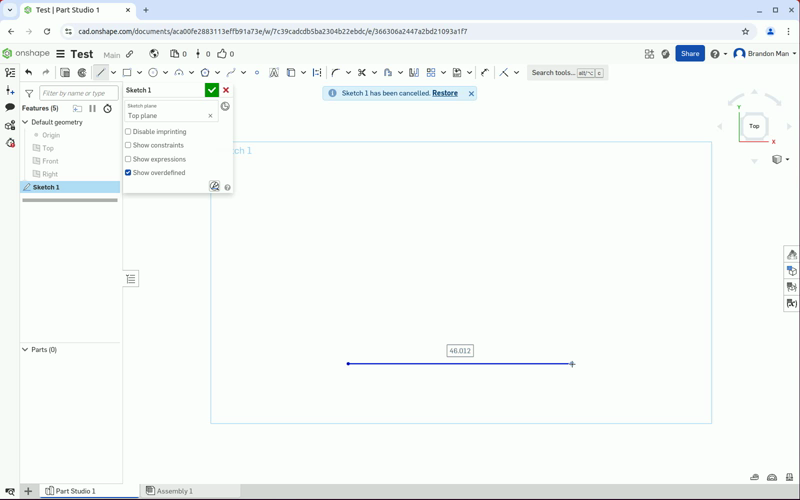
mouse_move(572, 203)
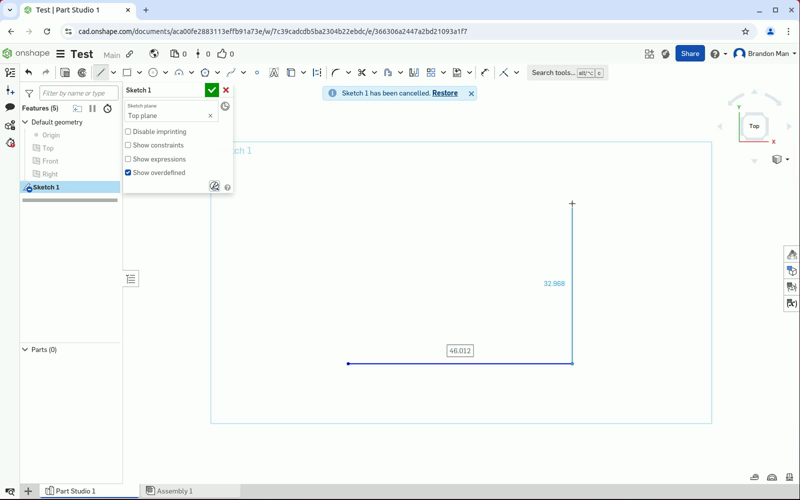
click(572, 203)
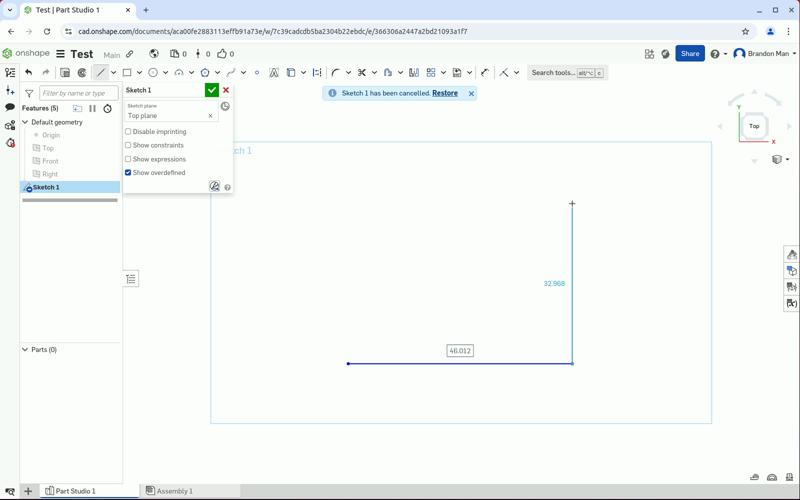
key_up(shift)
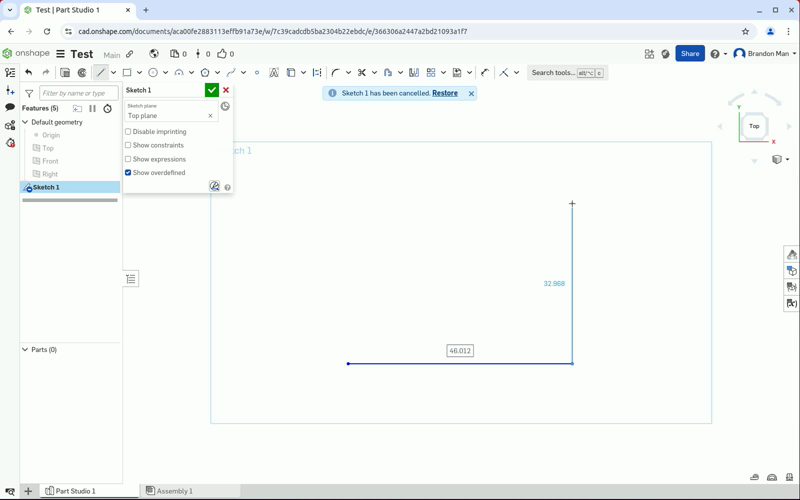
key_down(shift)
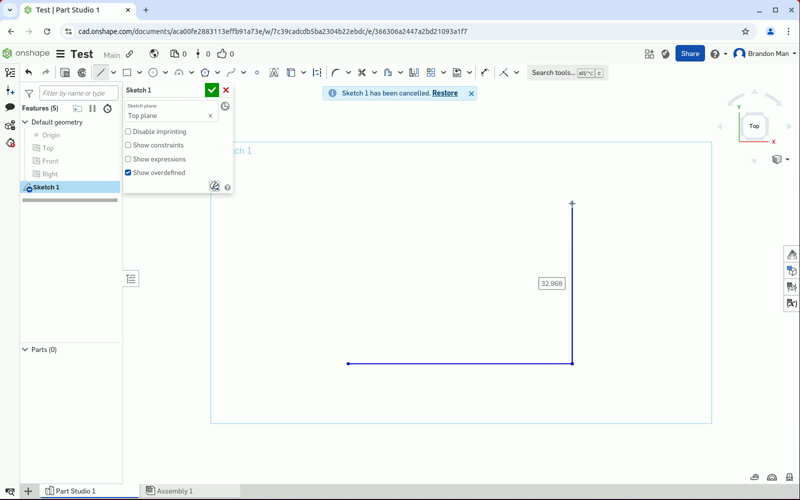
mouse_move(348, 203)
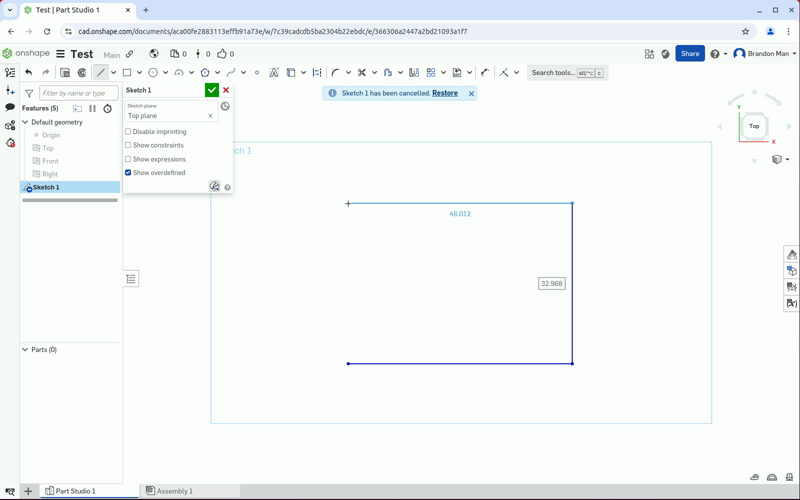
click(348, 203)
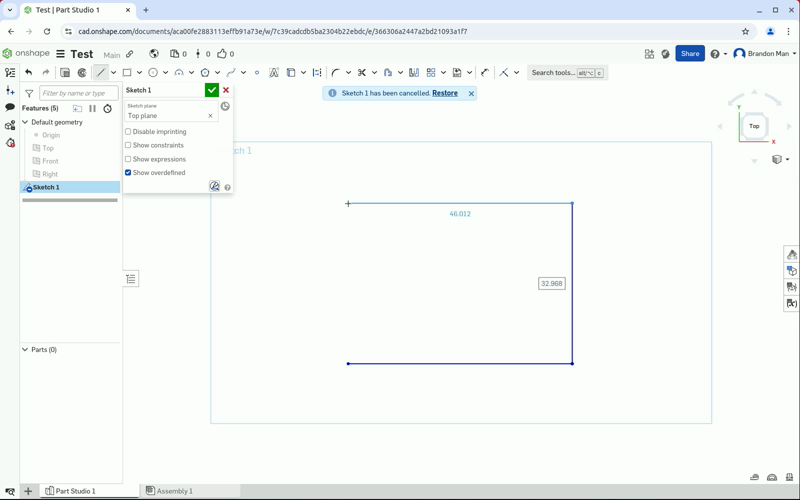
key_up(shift)
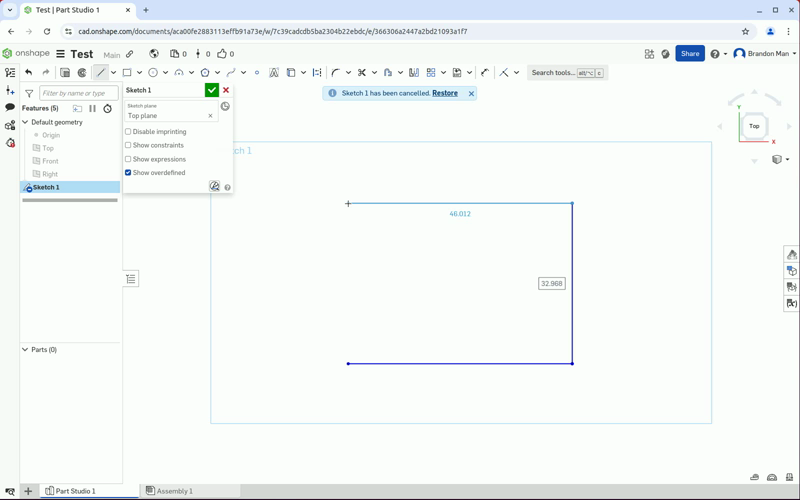
key_down(shift)
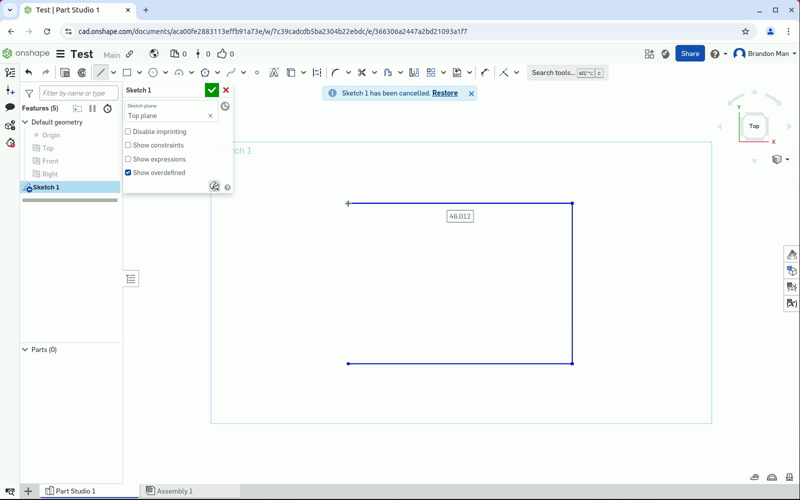
mouse_move(348, 363)
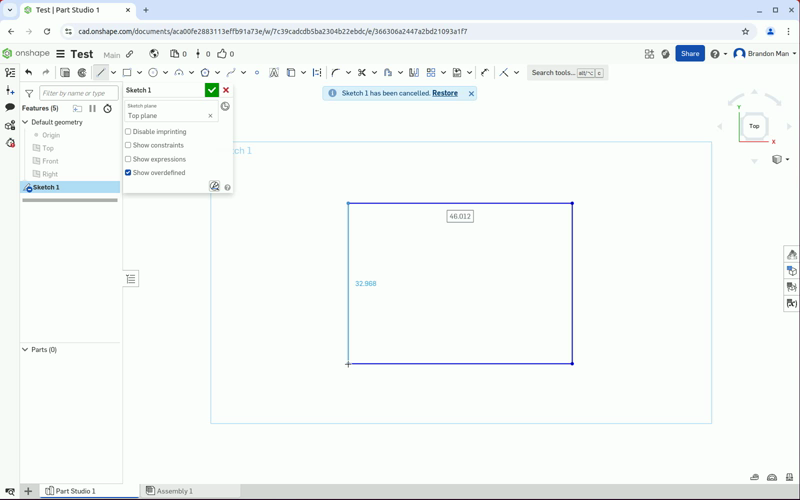
key_up(shift)
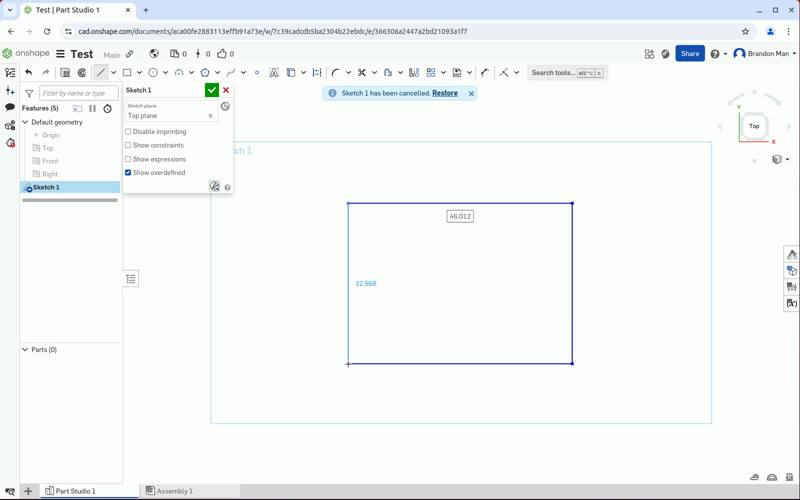
click(348, 363)
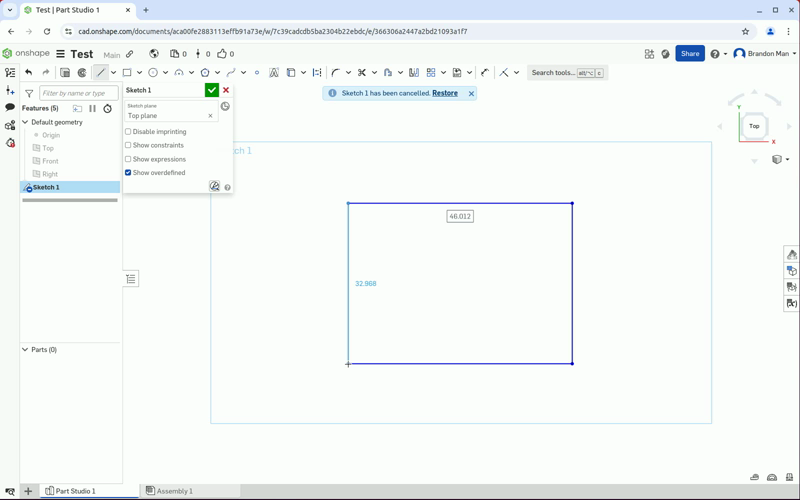
key(esc)
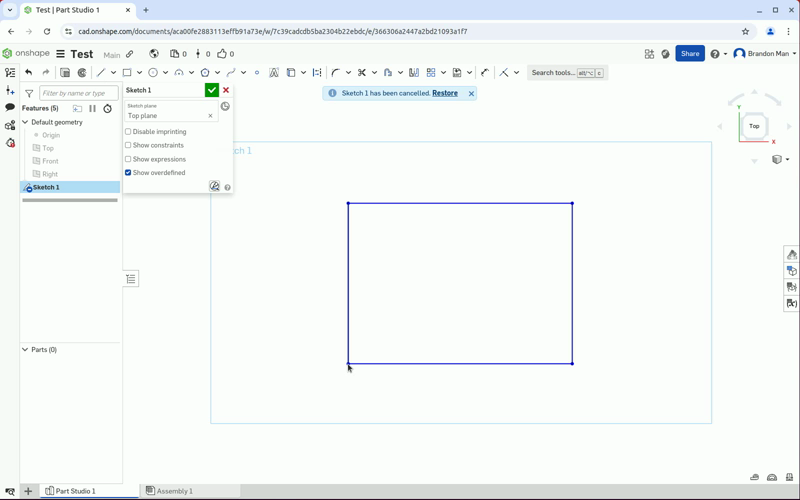
key(c)
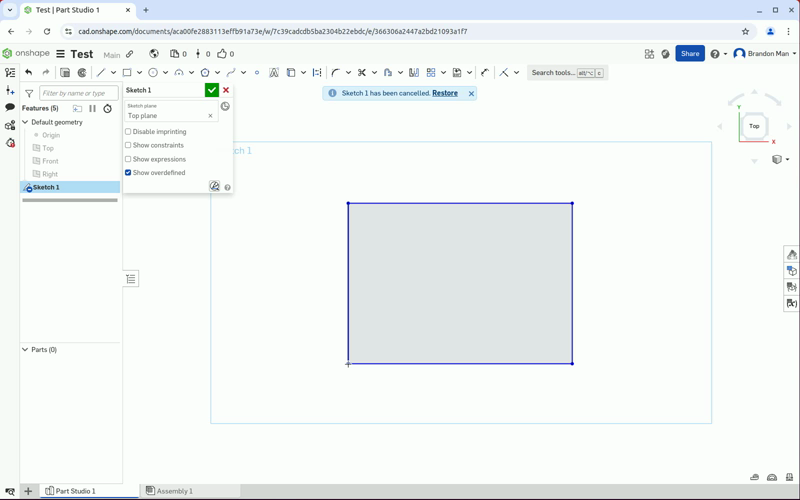
key_down(shift)
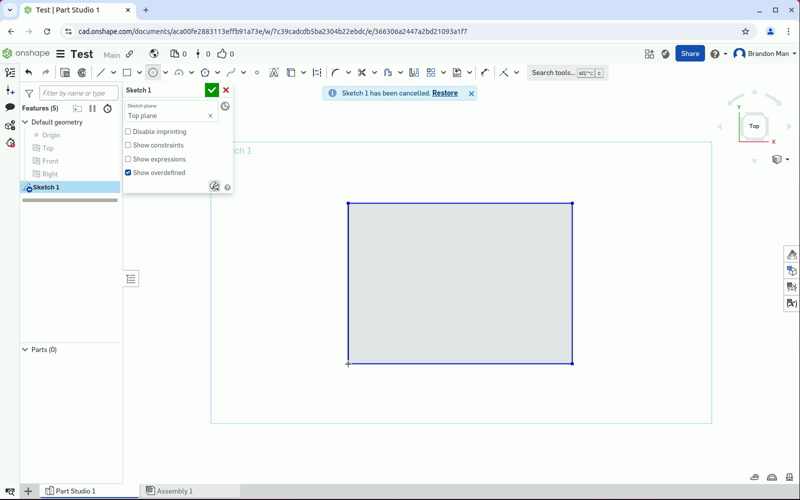
mouse_move(461, 283)
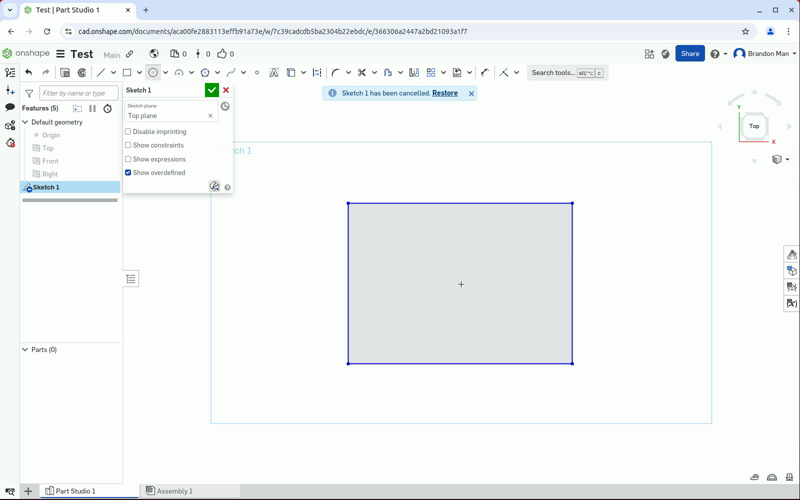
click(461, 283)
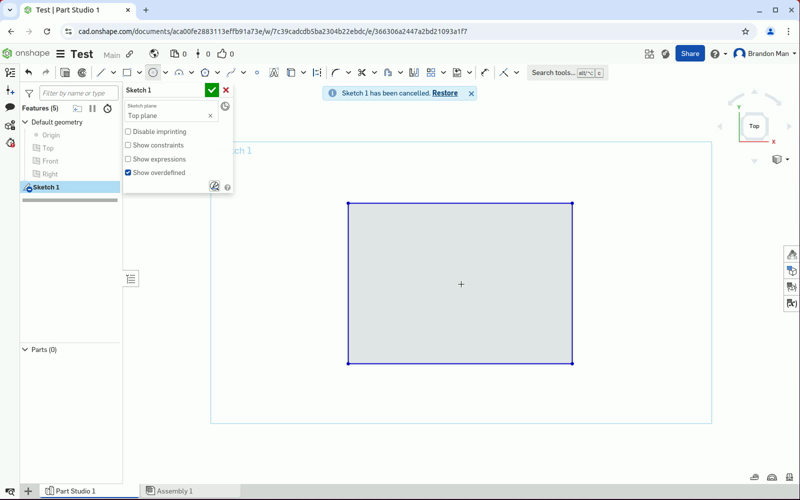
key_up(shift)
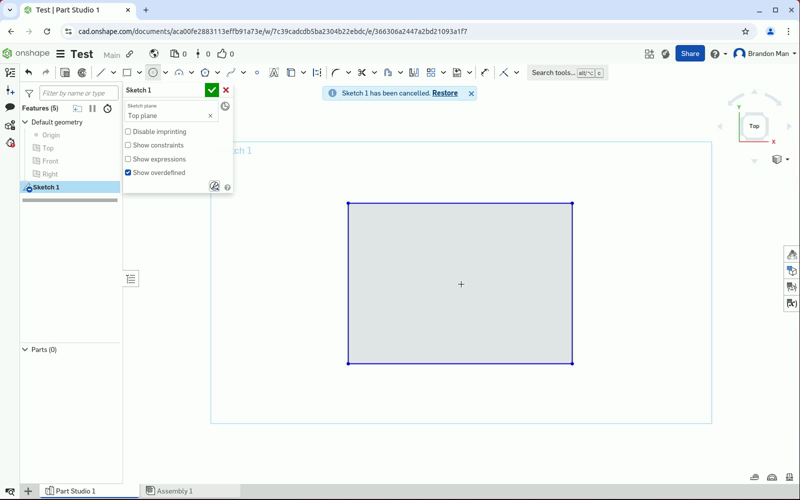
mouse_move(475, 283)
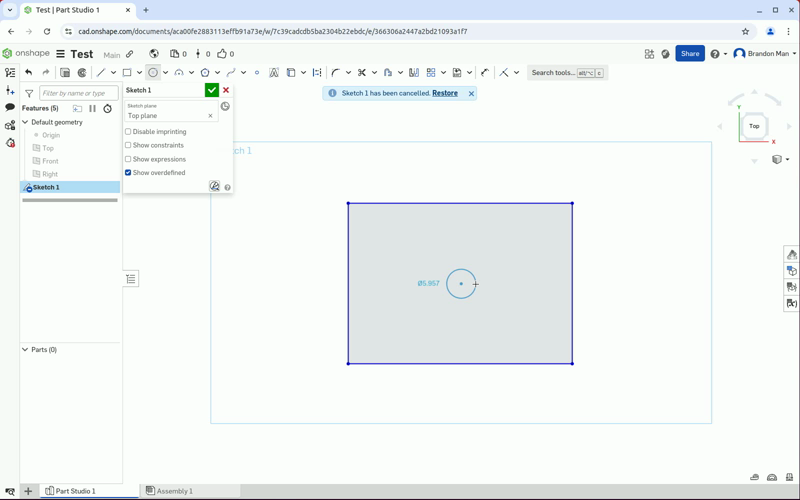
click(475, 283)
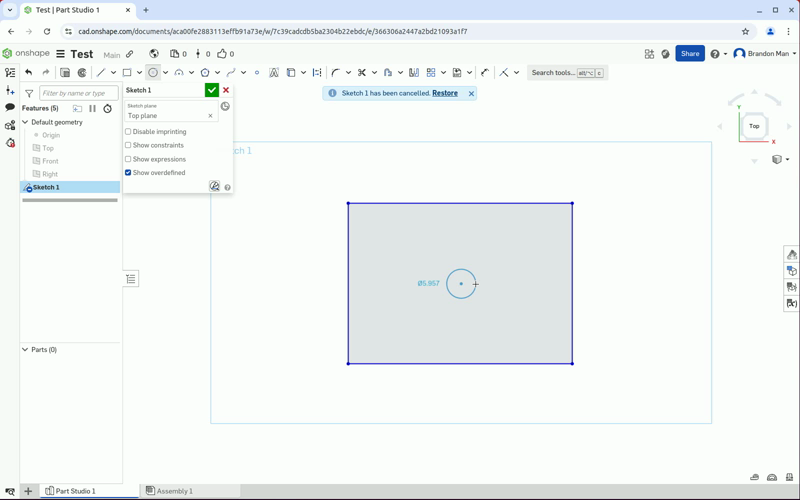
key(esc)
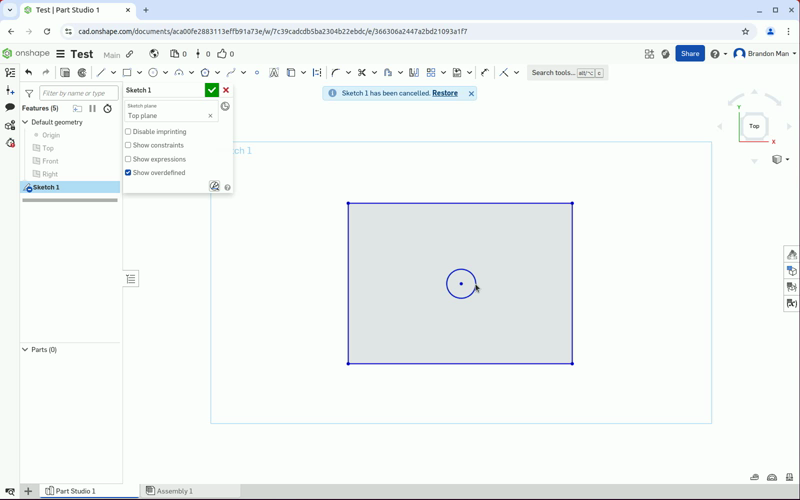
mouse_move(475, 229)
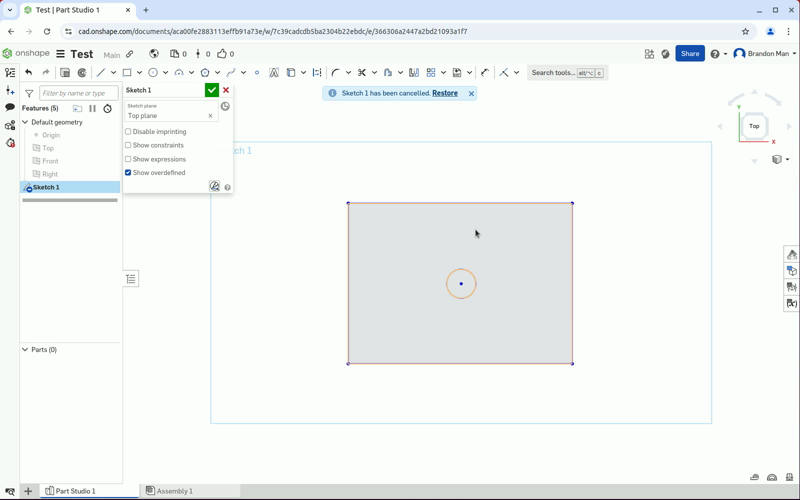
click(475, 229)
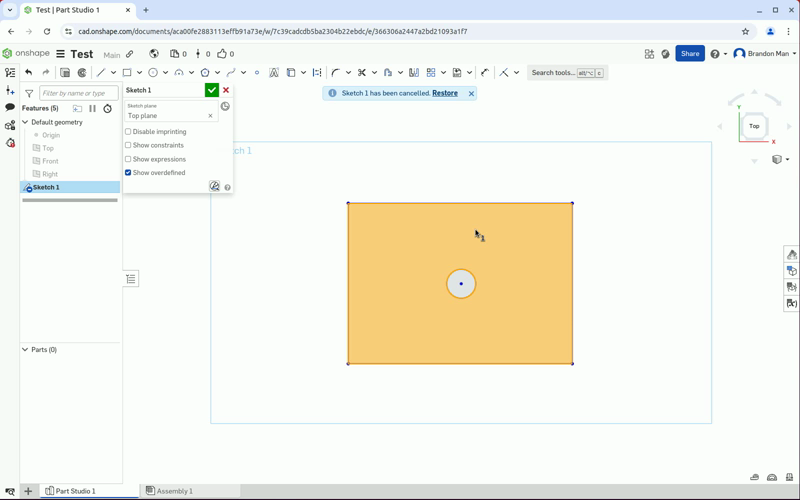
mouse_move(73, 352)
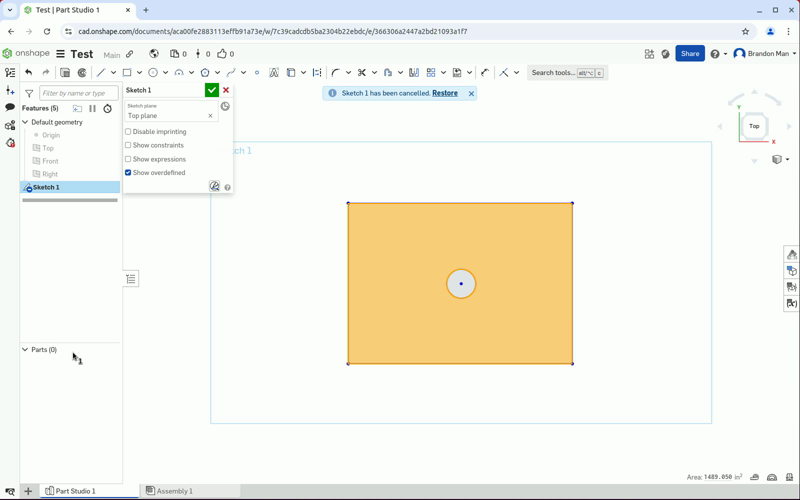
key(shift+y)
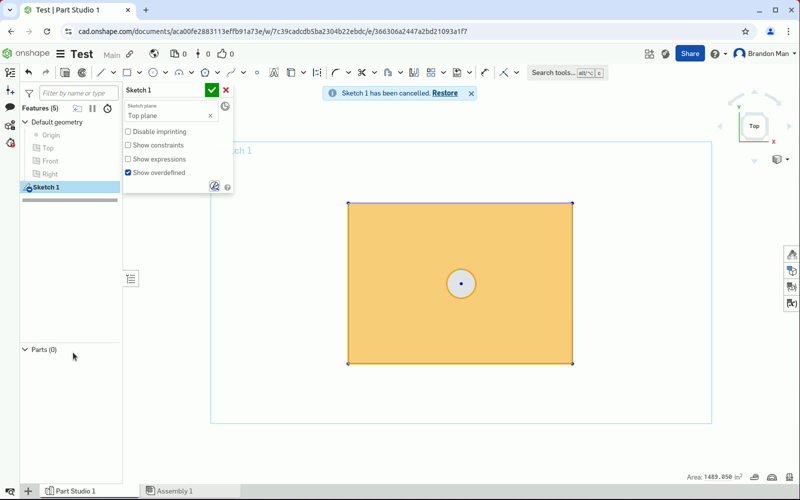
key(shift+e)
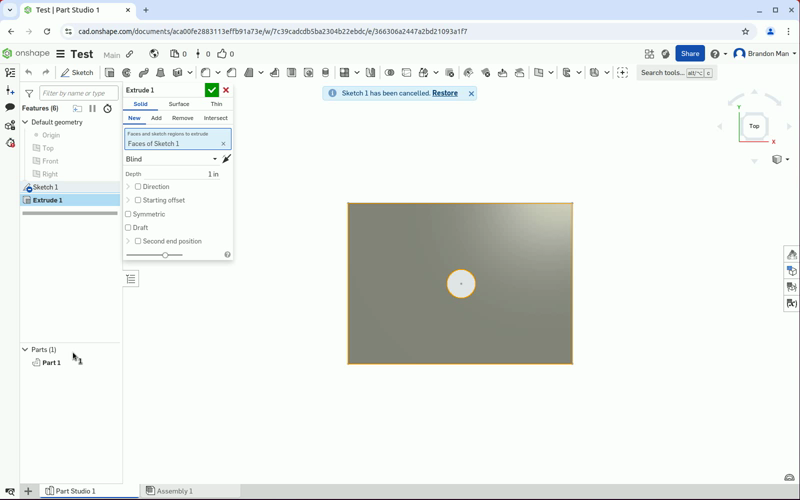
mouse_move(143, 106)
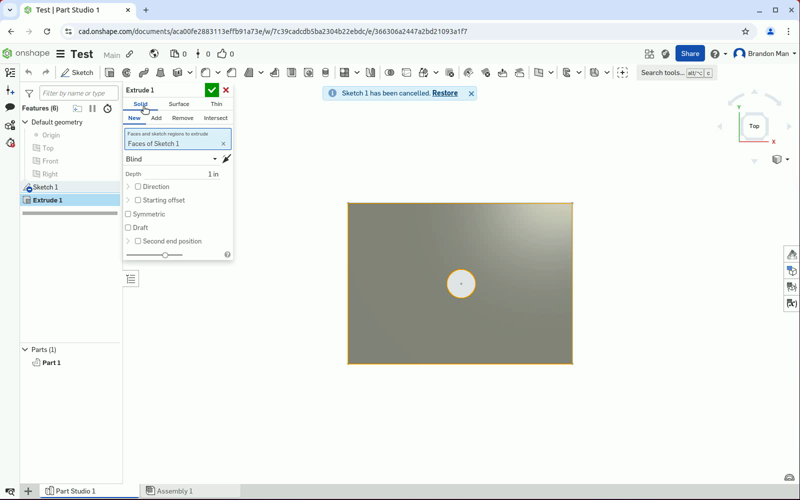
click(143, 106)
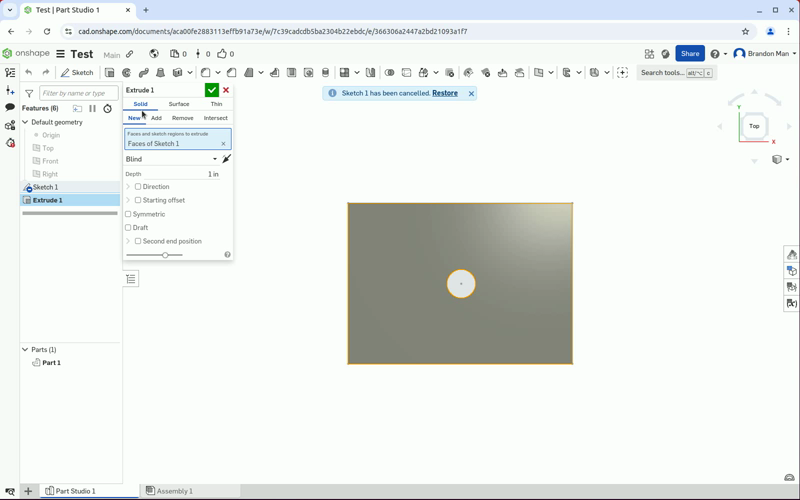
mouse_move(137, 120)
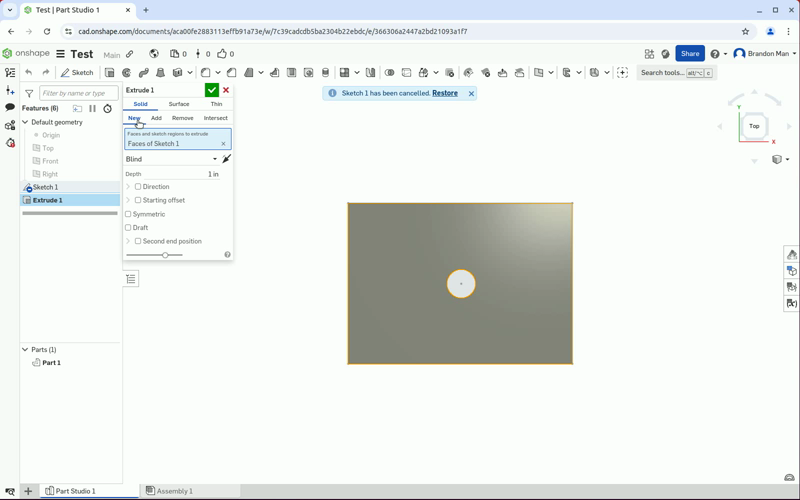
click(137, 120)
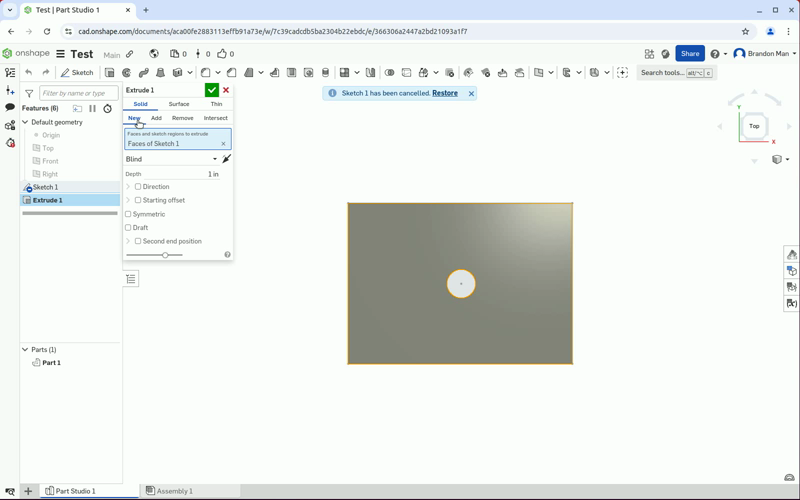
key(tab, 4)
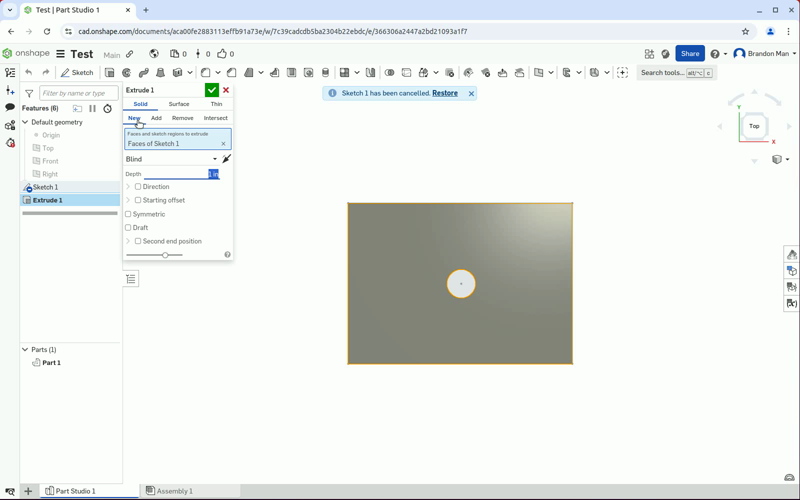
text(9.869)
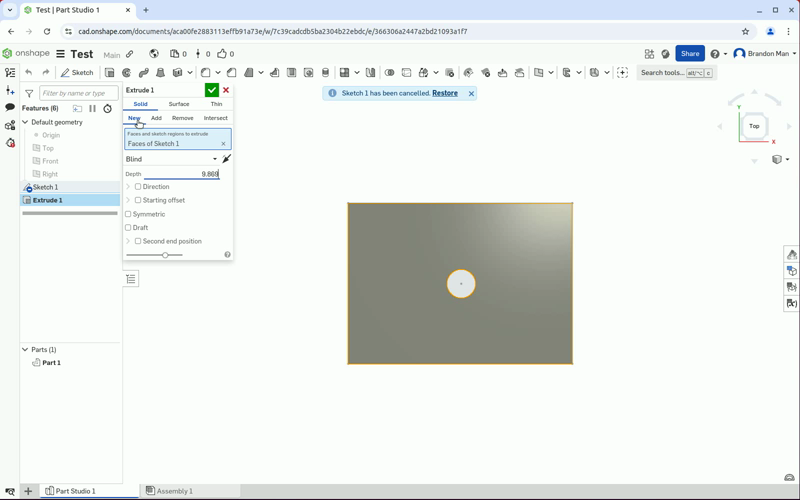
key(enter)
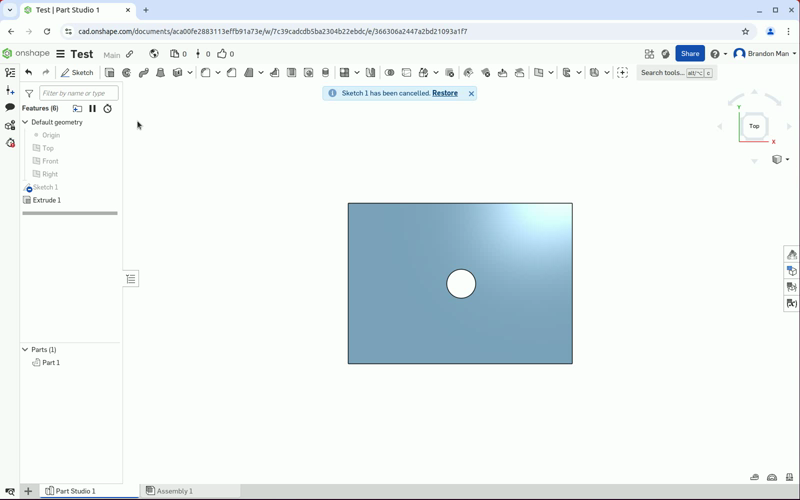
key(shift+h)
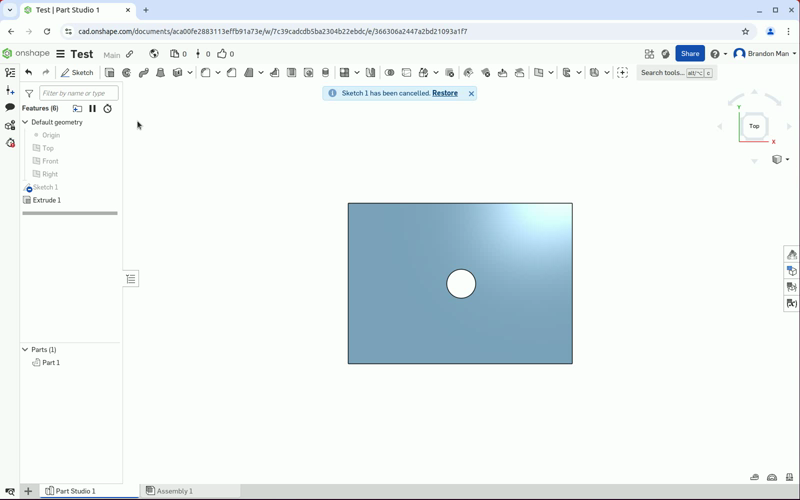
key(shift+h)
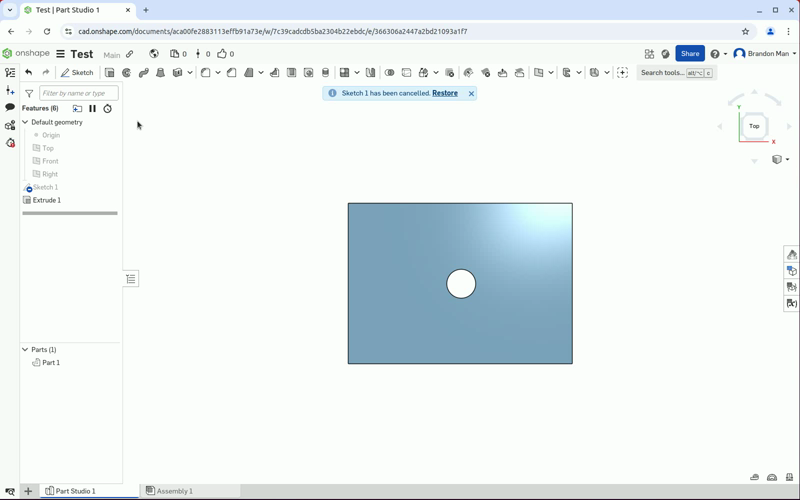
mouse_move(73, 189)
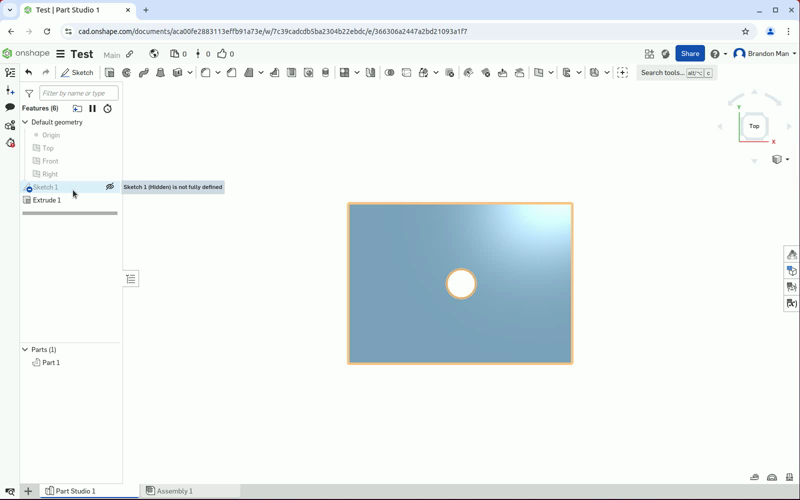
click(73, 189)
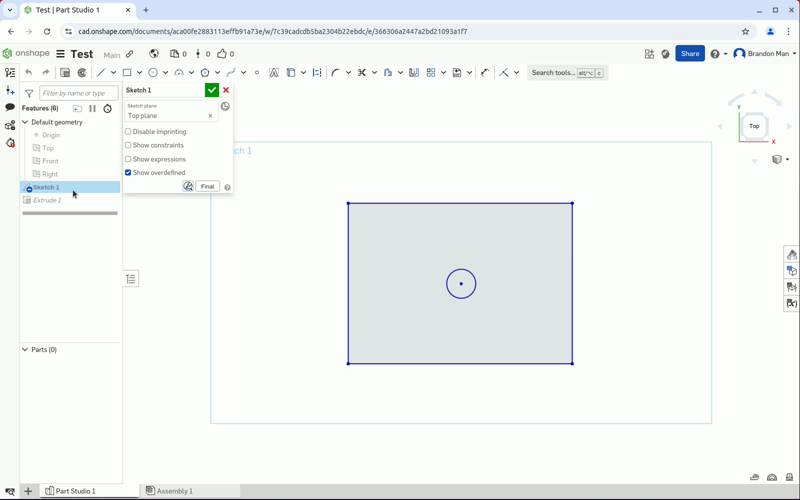
mouse_move(229, 92)
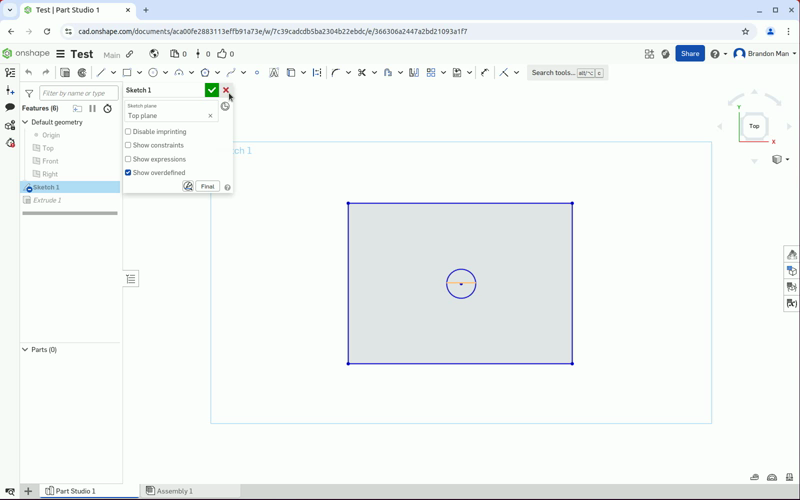
click(229, 92)
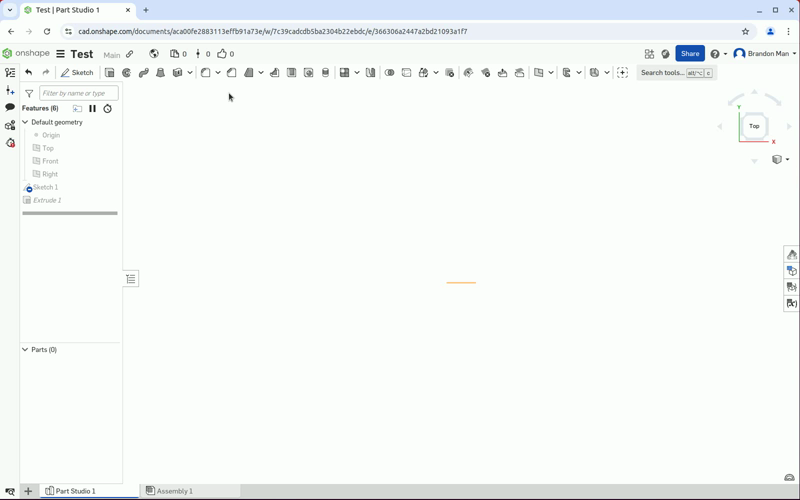
mouse_move(73, 352)
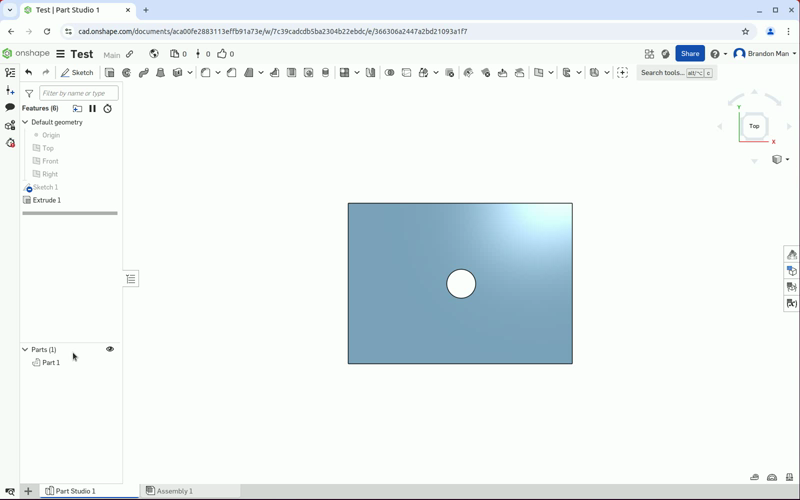
key(y)
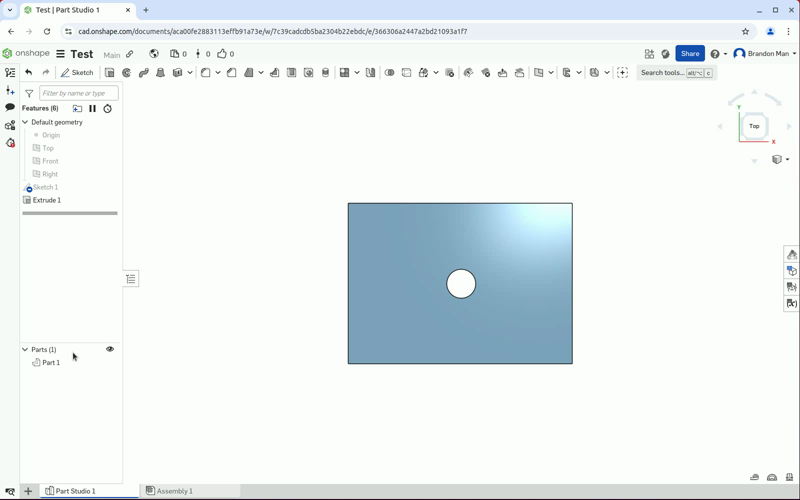
key(shift+p)
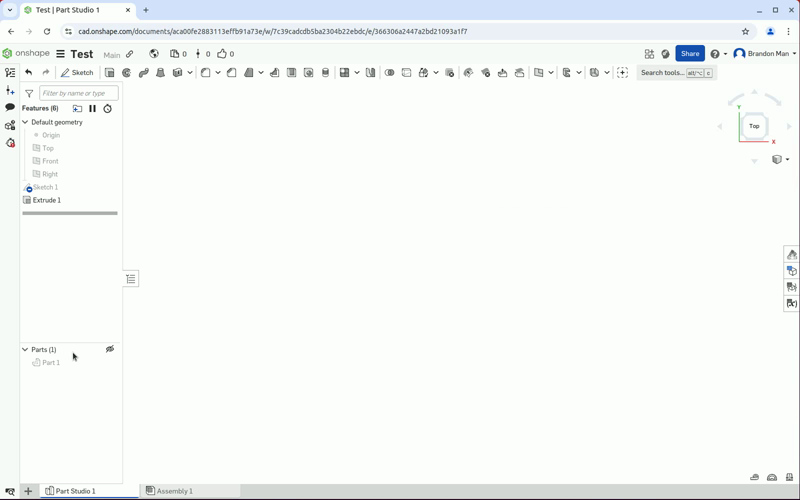
key(space)
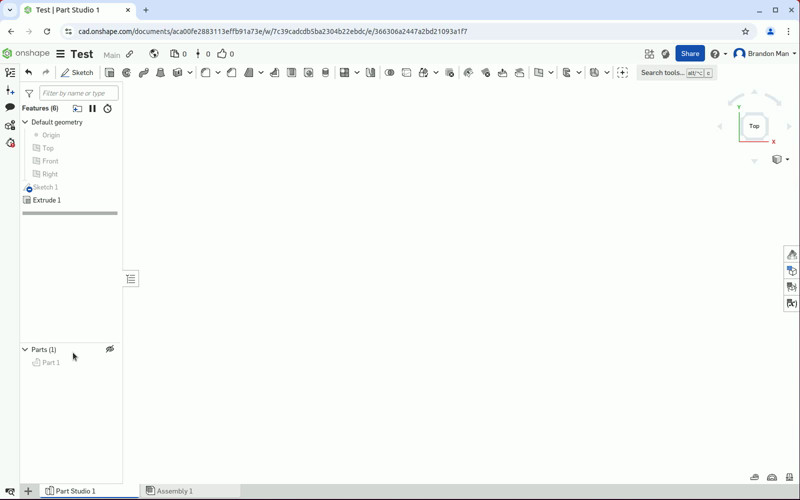
key_down(shift)
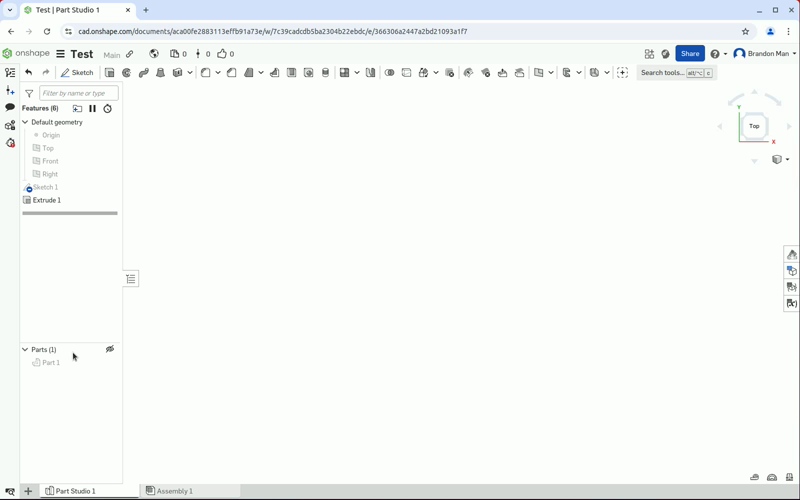
key(up)
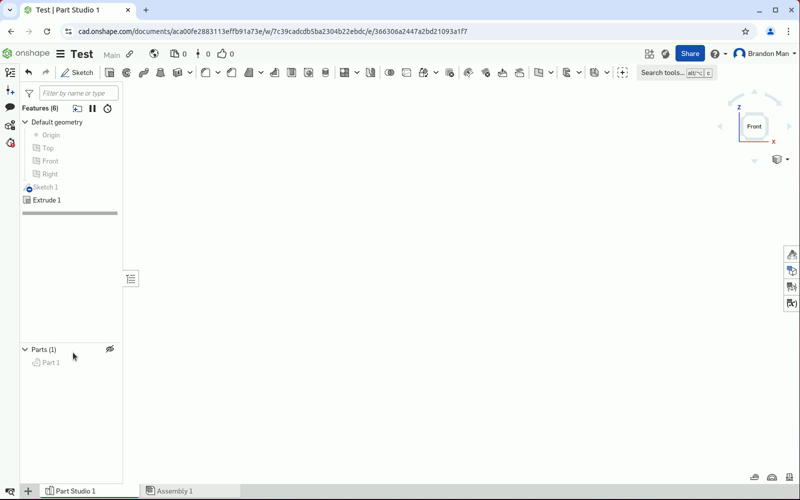
key_up(shift)
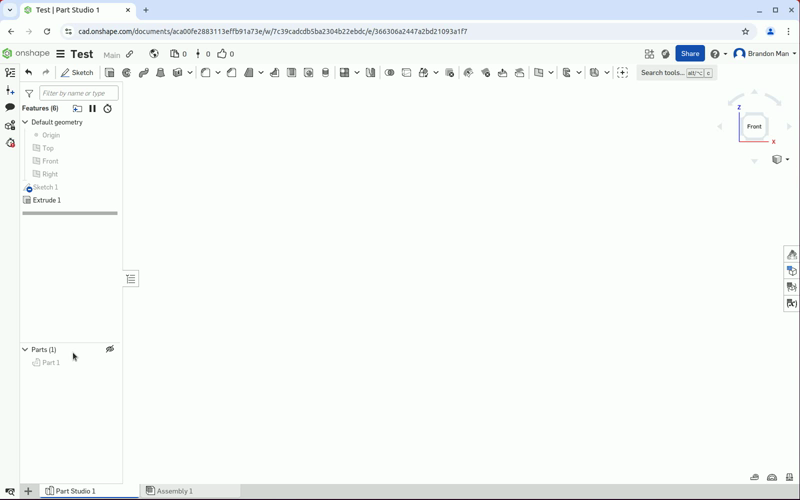
key(space)
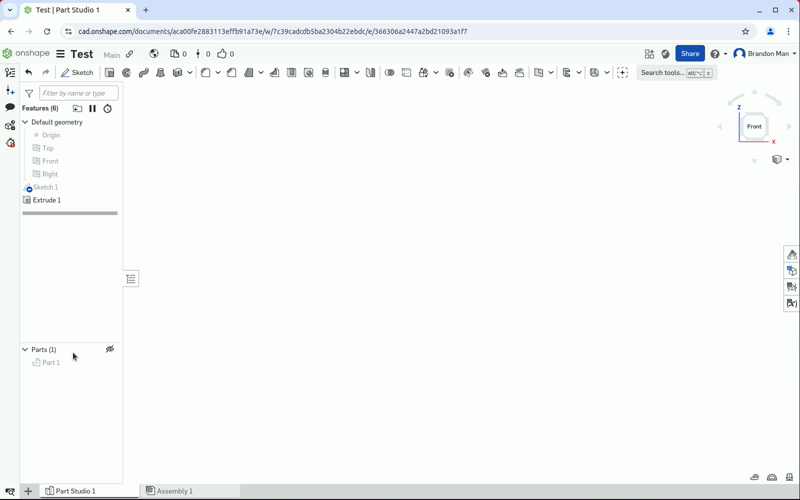
key_down(shift)
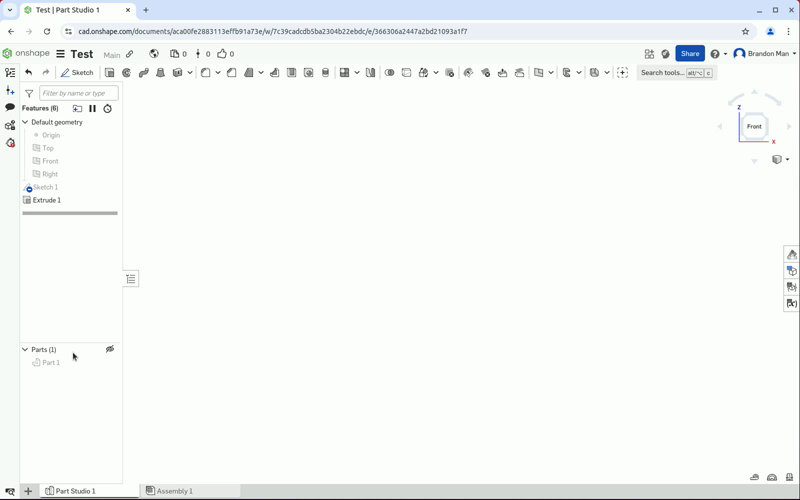
key(left)
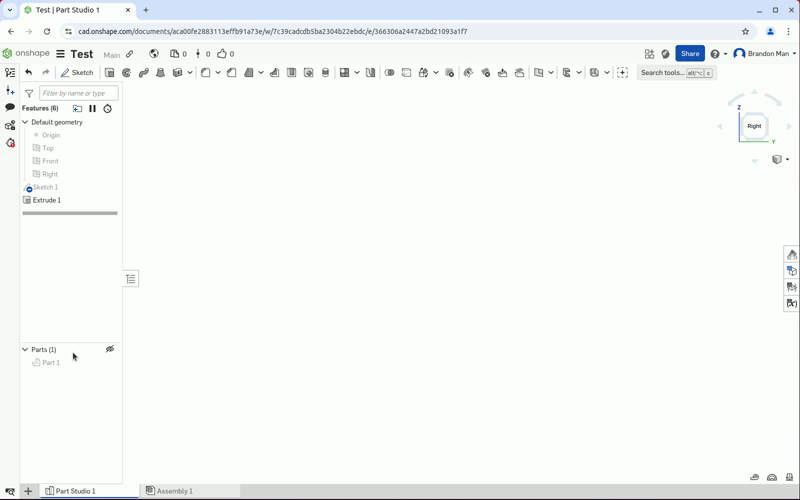
key_up(shift)
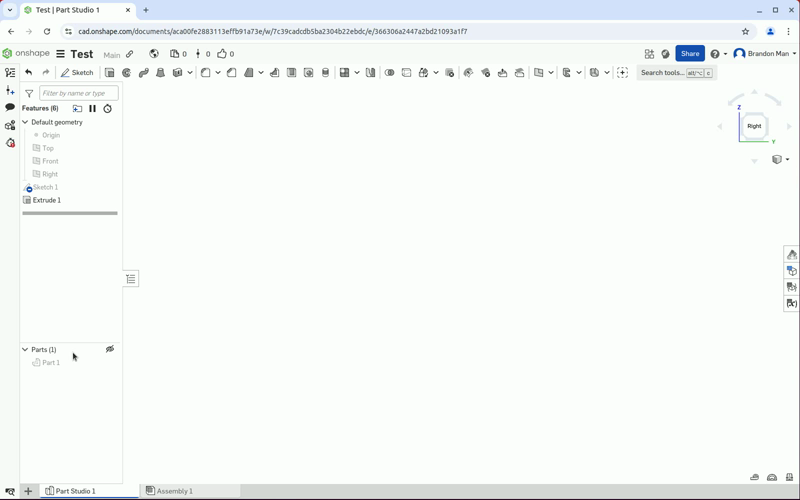
mouse_move(73, 352)
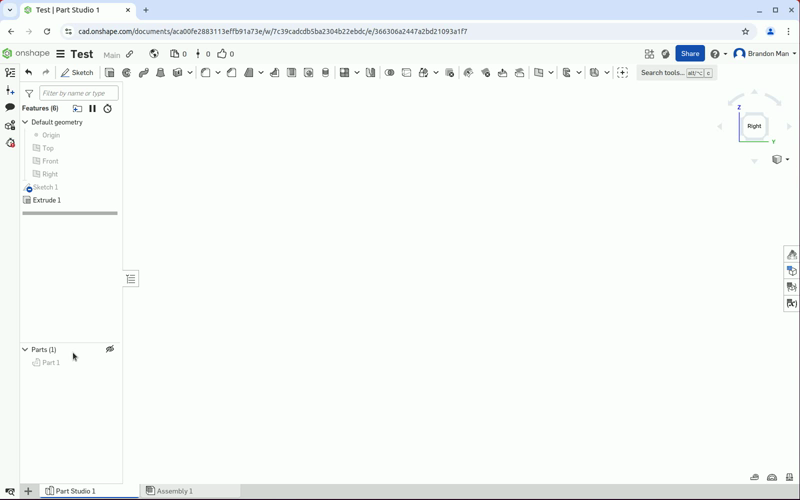
key(shift+y)
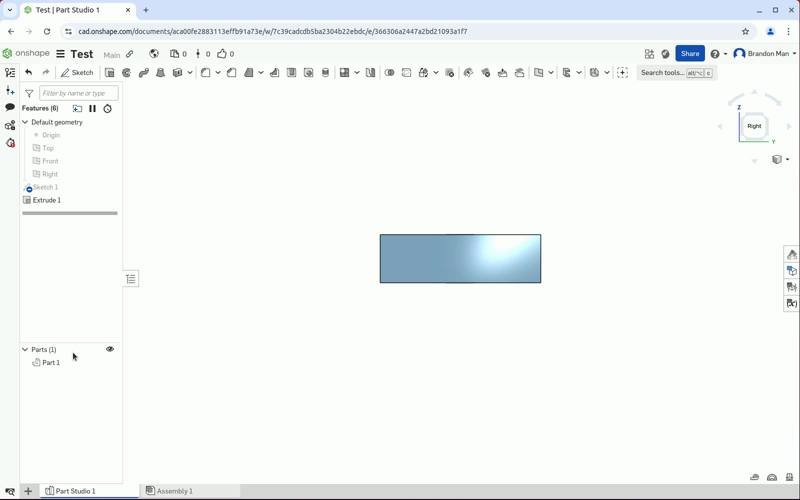
mouse_move(541, 75)
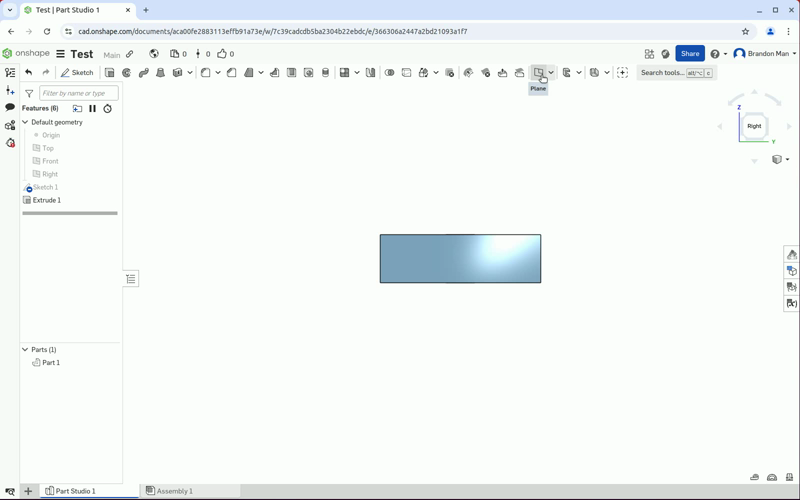
click(541, 75)
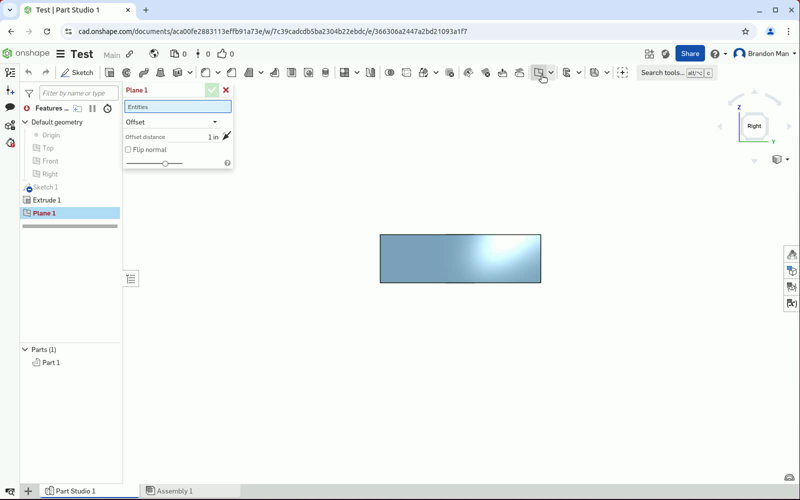
mouse_move(73, 176)
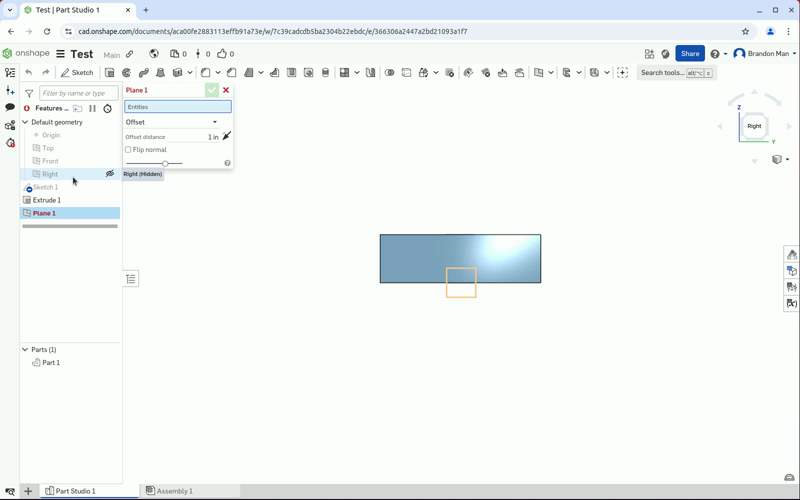
click(73, 176)
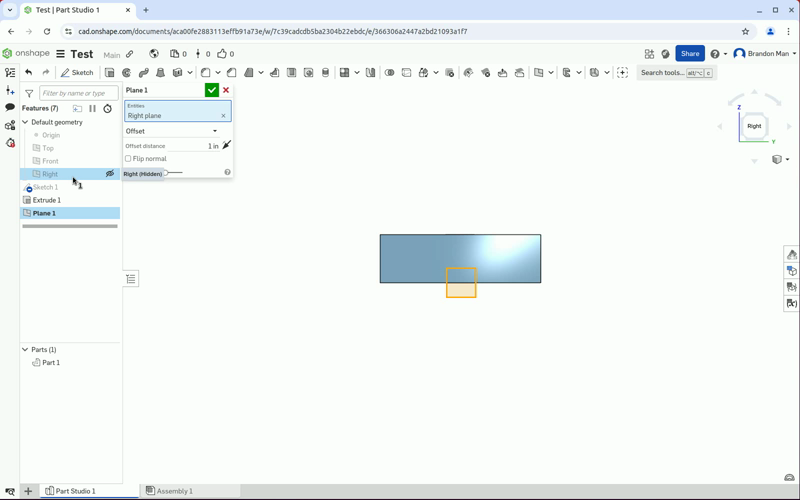
key(tab, 2)
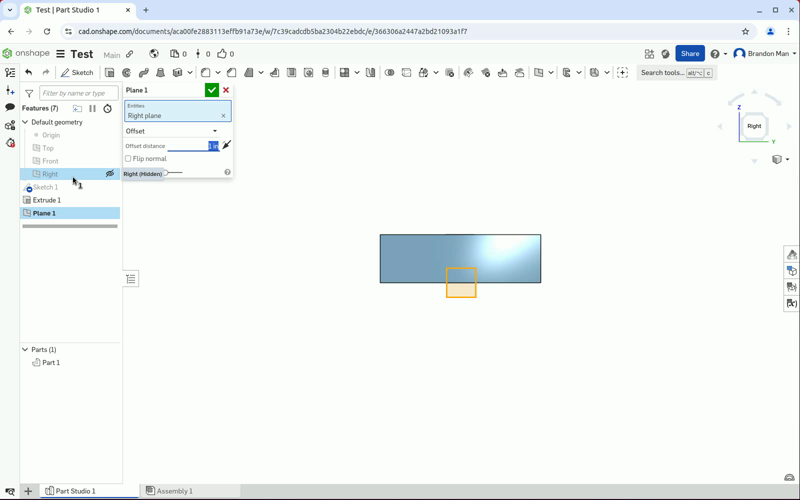
text(23.108)
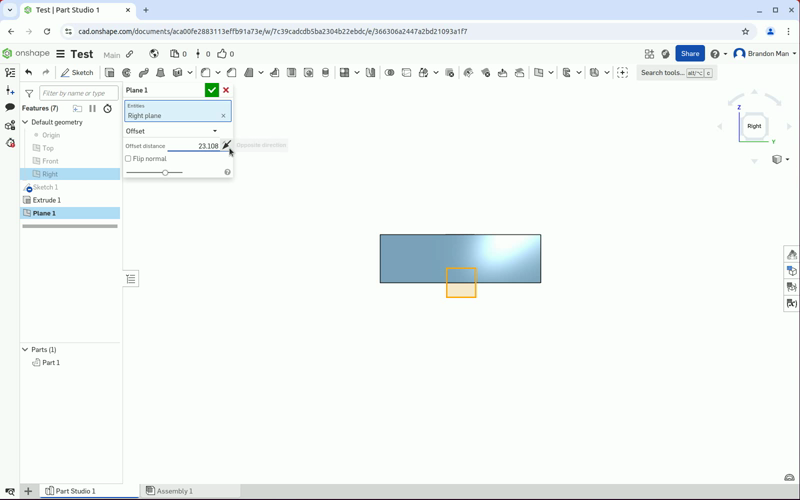
mouse_move(229, 147)
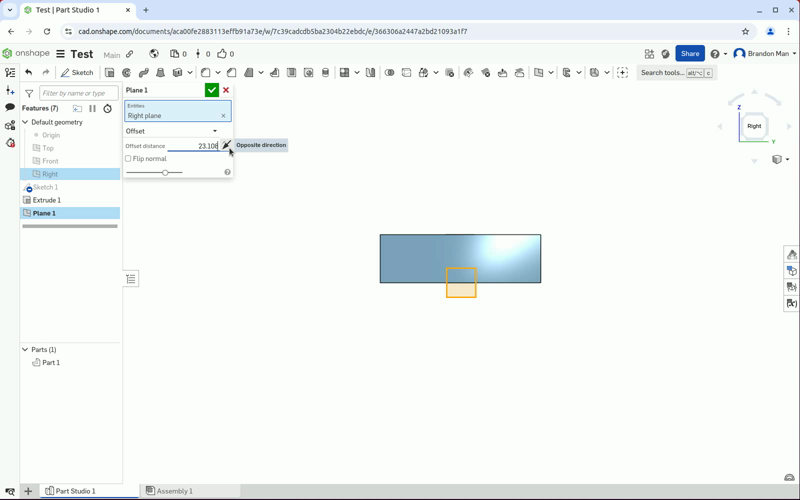
click(229, 147)
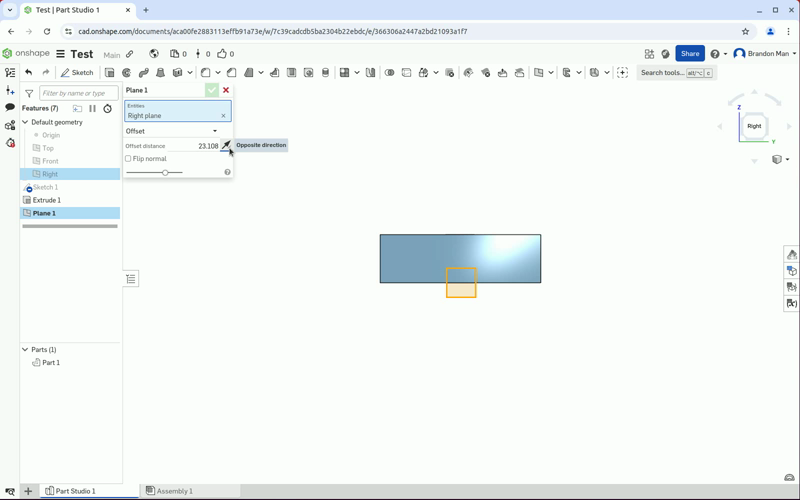
key(enter, 2)
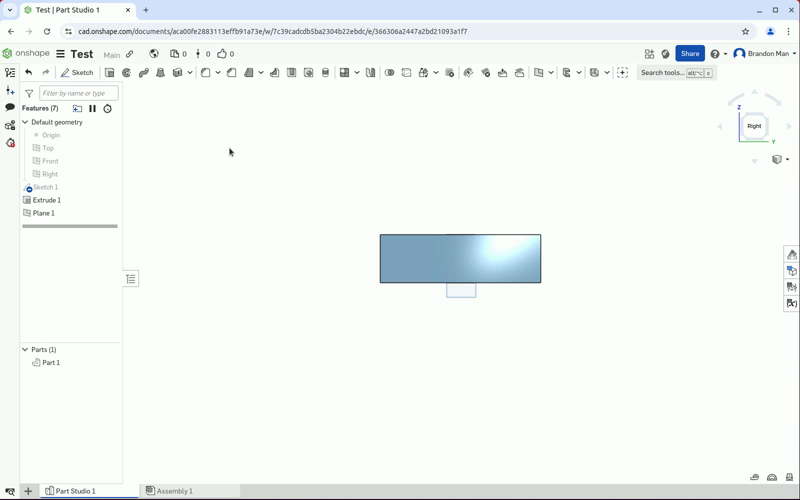
key(shift+s)
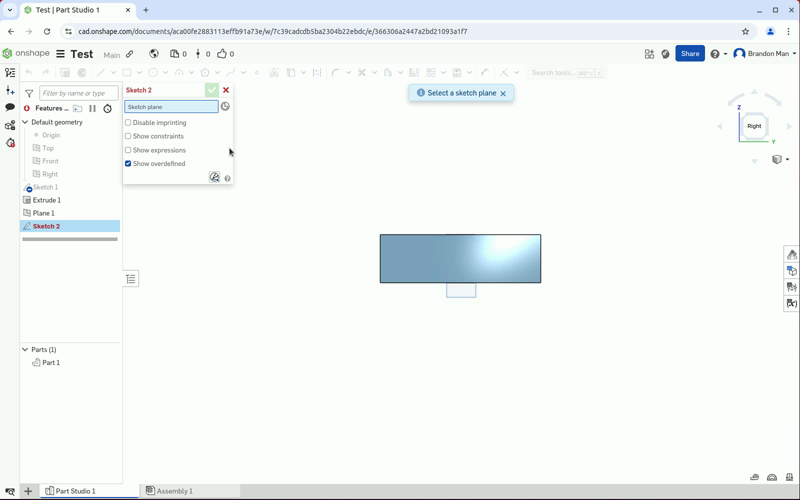
mouse_move(73, 215)
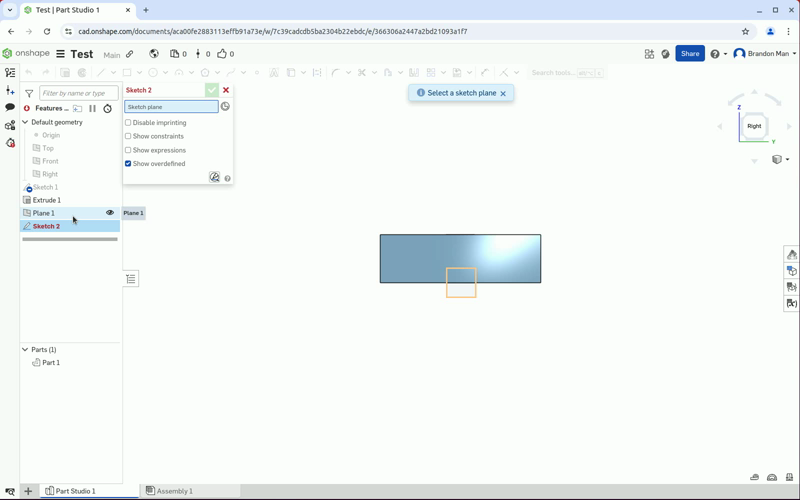
click(73, 215)
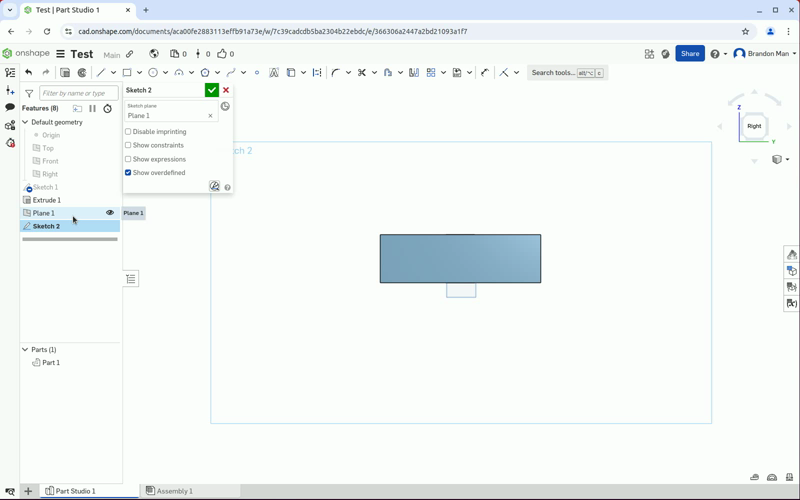
mouse_move(73, 352)
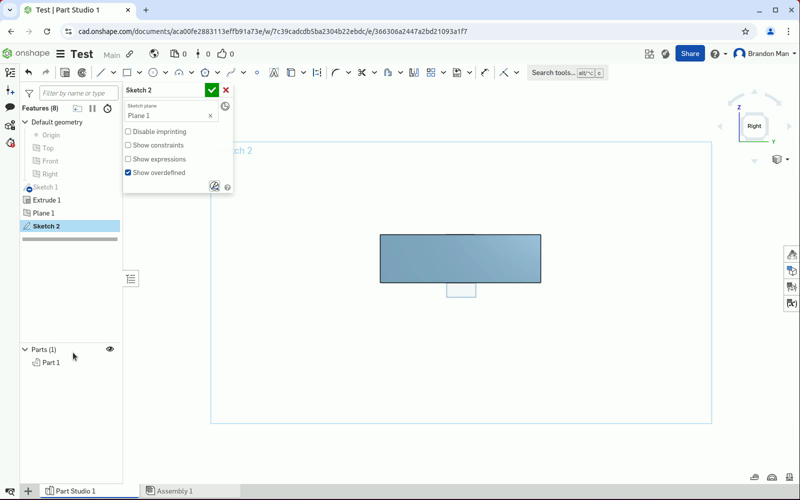
key(y)
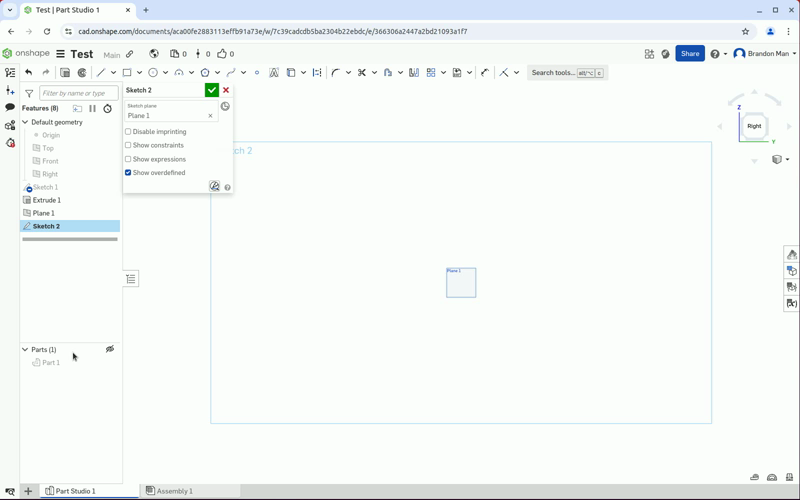
key(c)
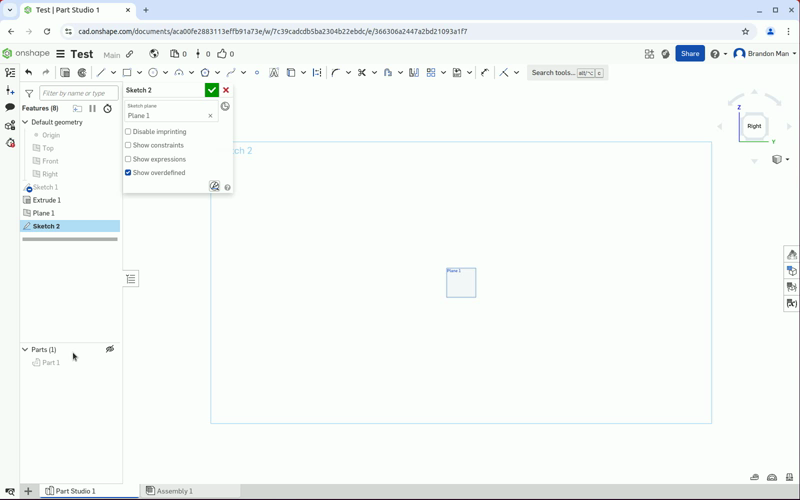
key_down(shift)
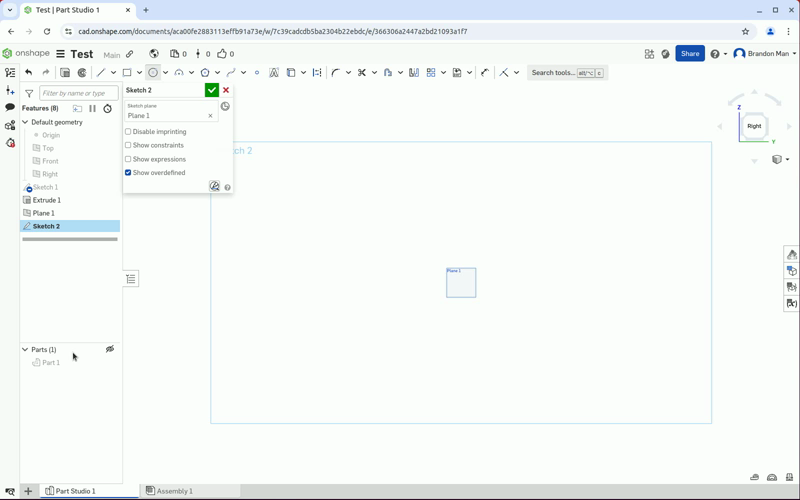
mouse_move(461, 258)
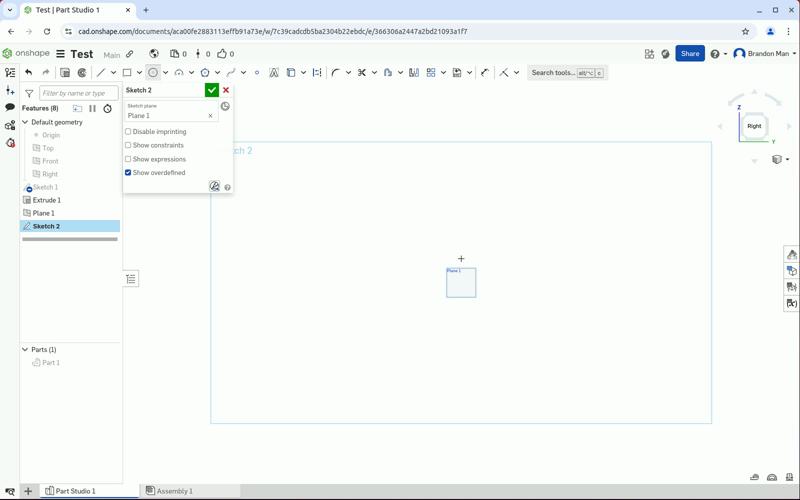
click(461, 258)
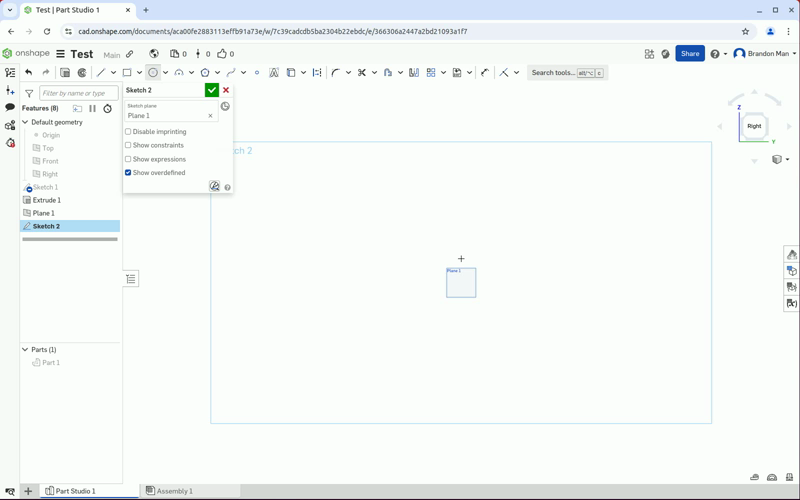
key_up(shift)
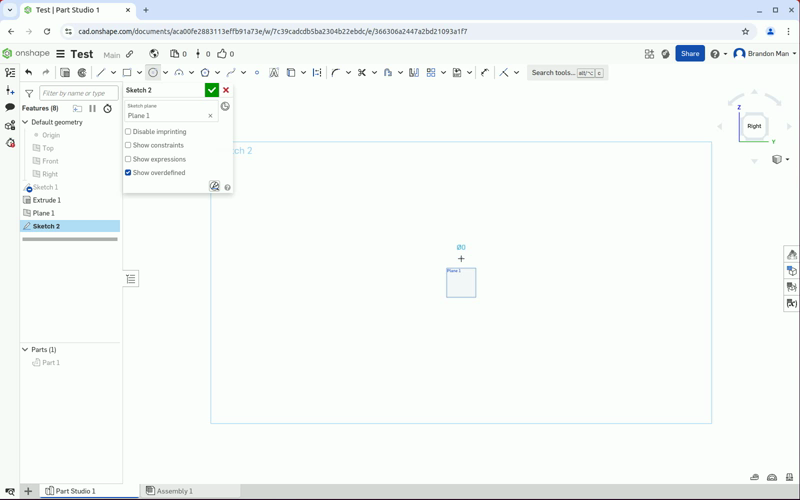
mouse_move(471, 258)
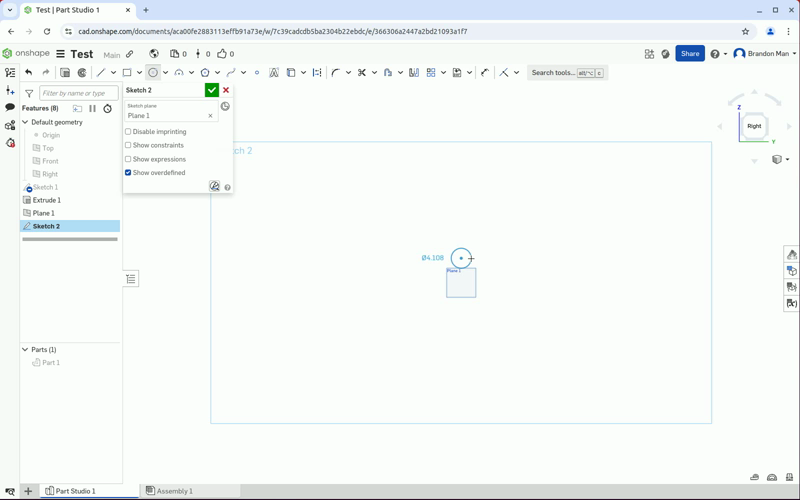
click(471, 258)
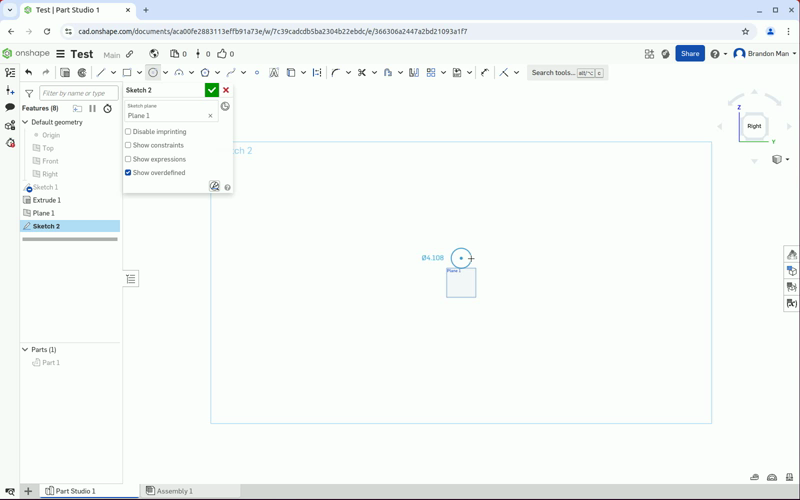
key(esc)
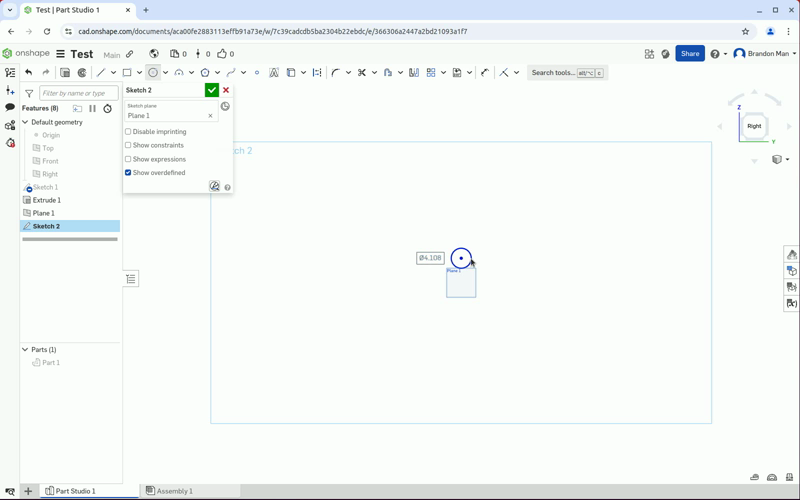
mouse_move(467, 255)
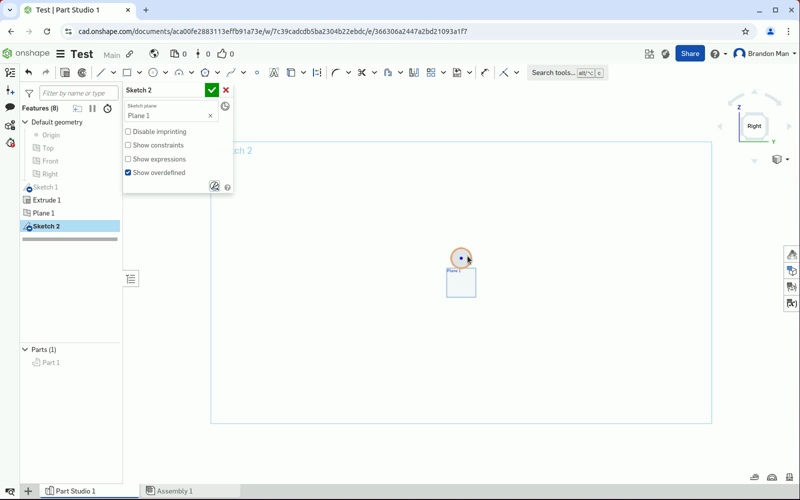
scroll(6)
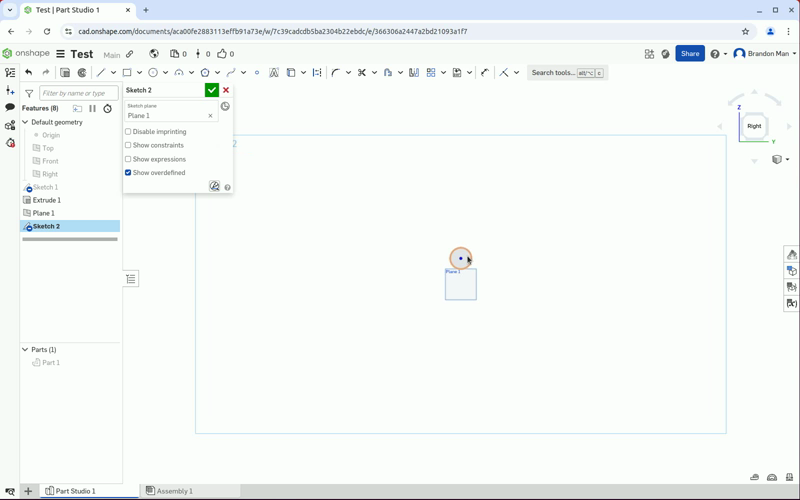
scroll(6)
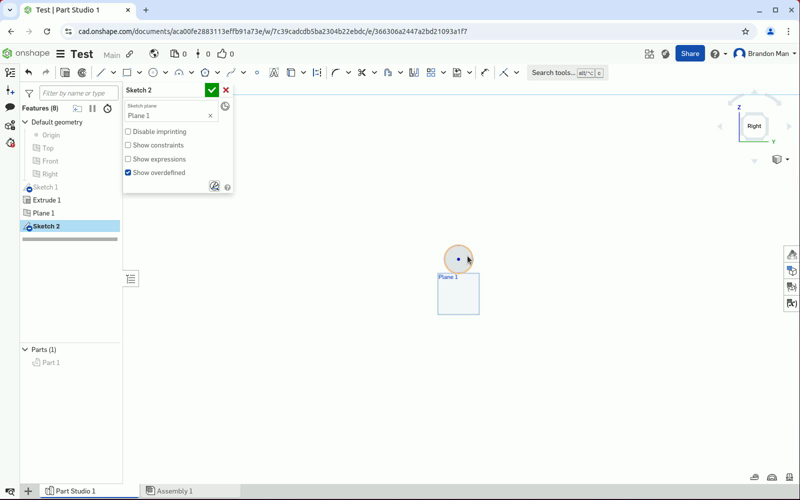
scroll(6)
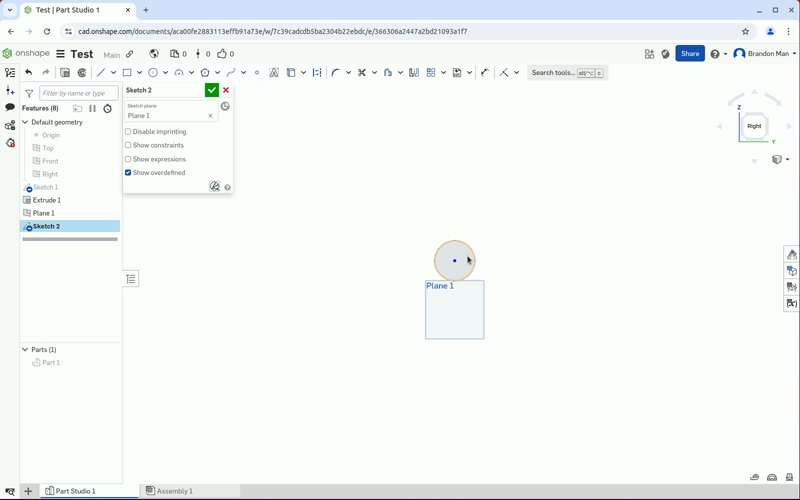
scroll(6)
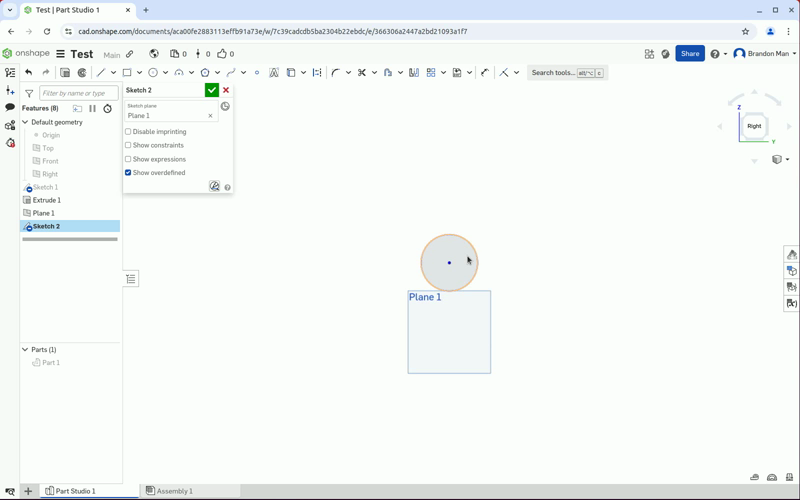
scroll(6)
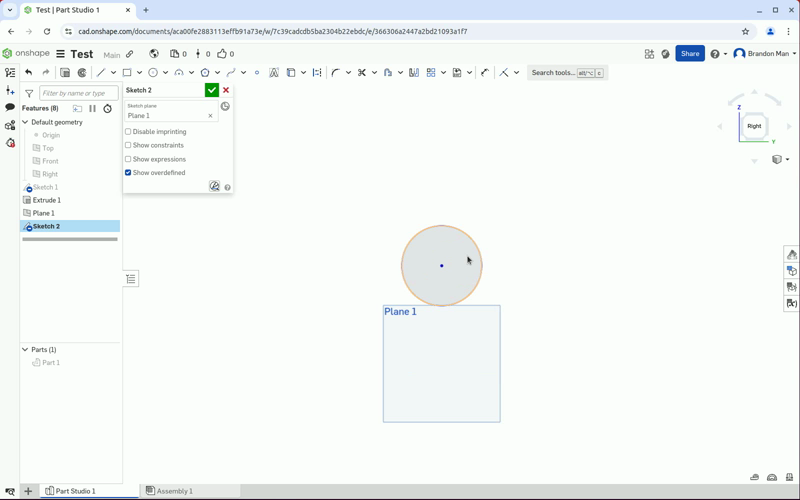
scroll(6)
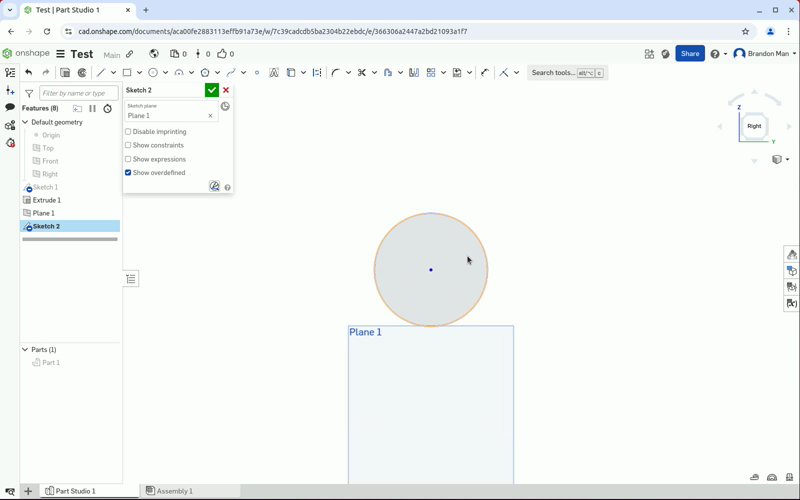
scroll(6)
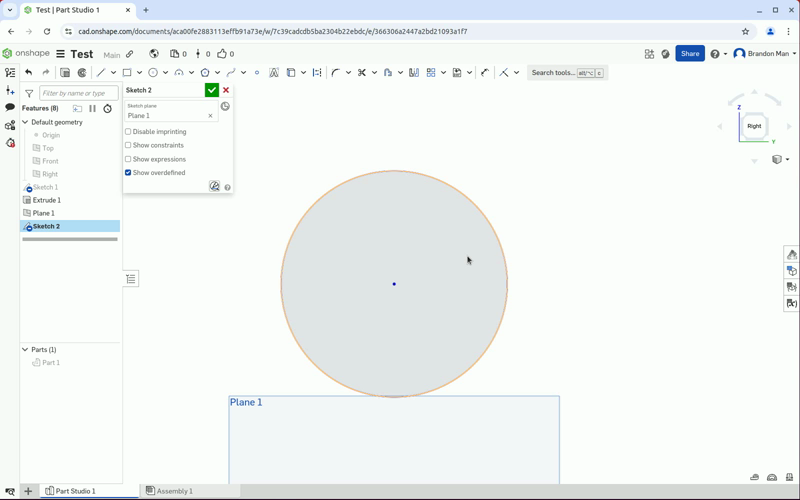
click(467, 255)
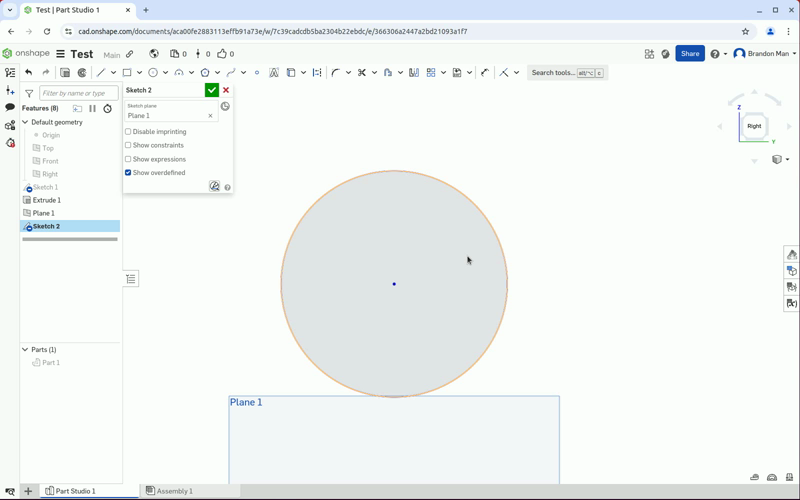
scroll(-6)
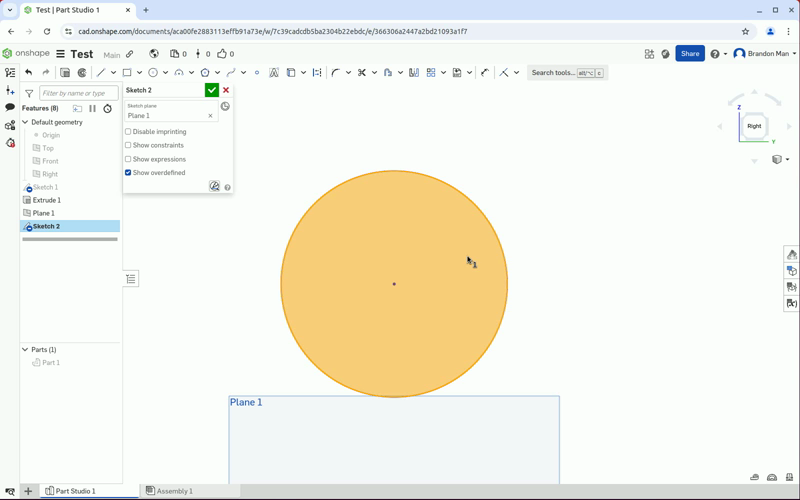
scroll(-6)
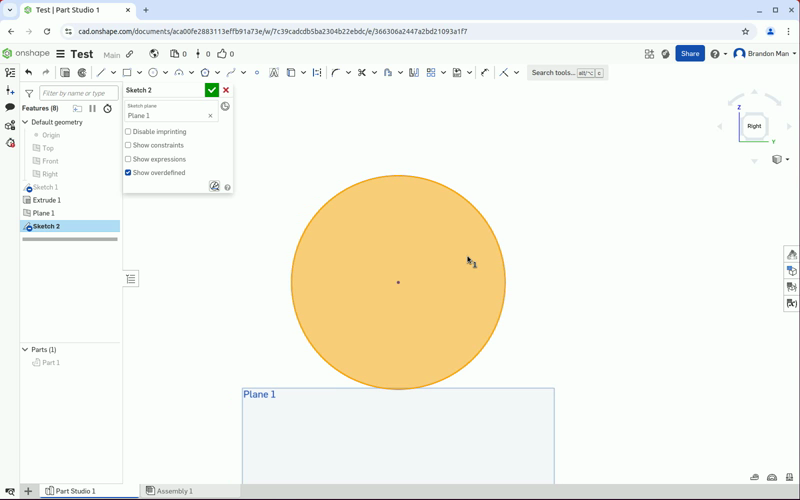
scroll(-6)
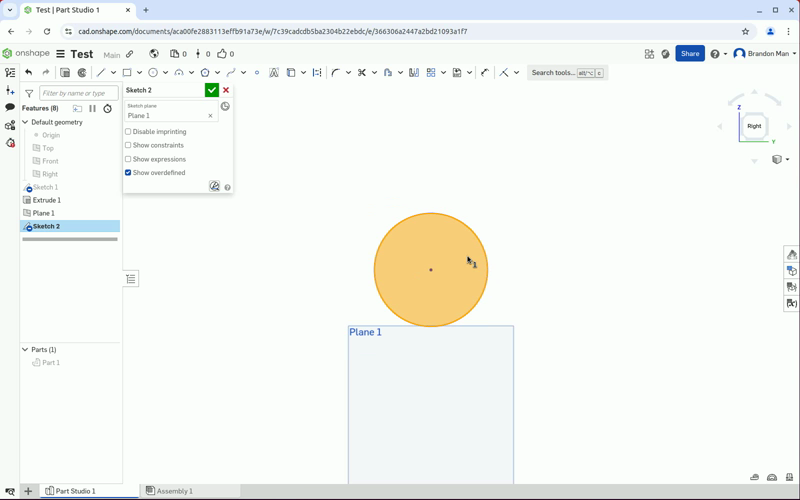
scroll(-6)
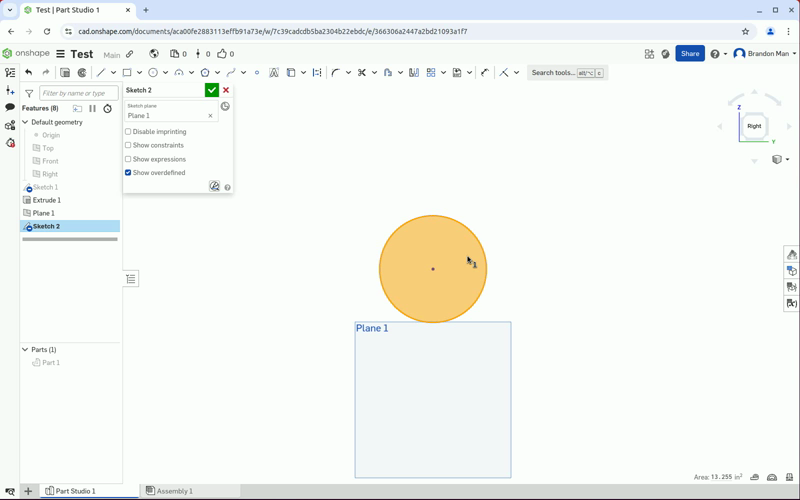
scroll(-6)
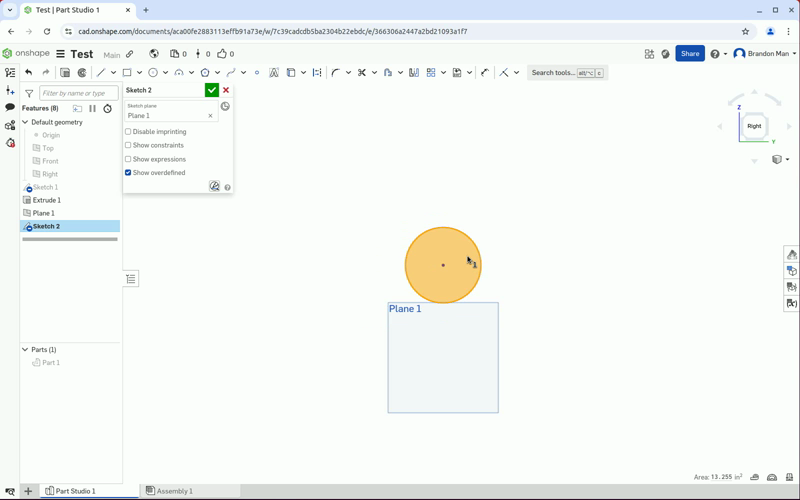
scroll(-6)
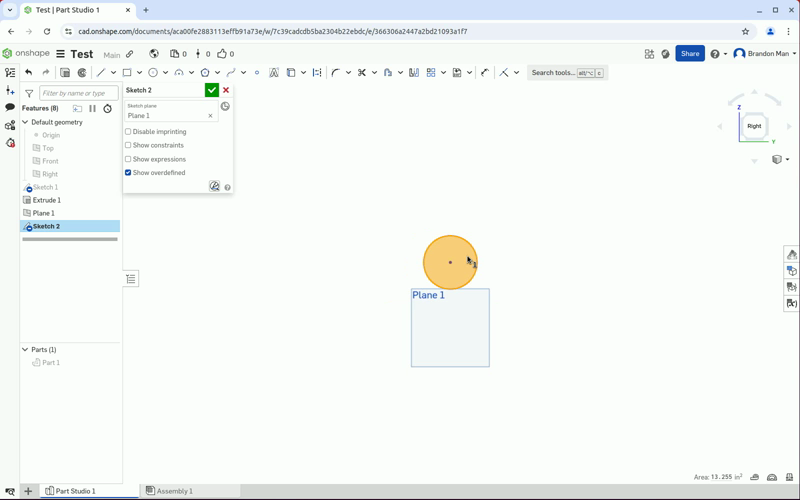
scroll(-6)
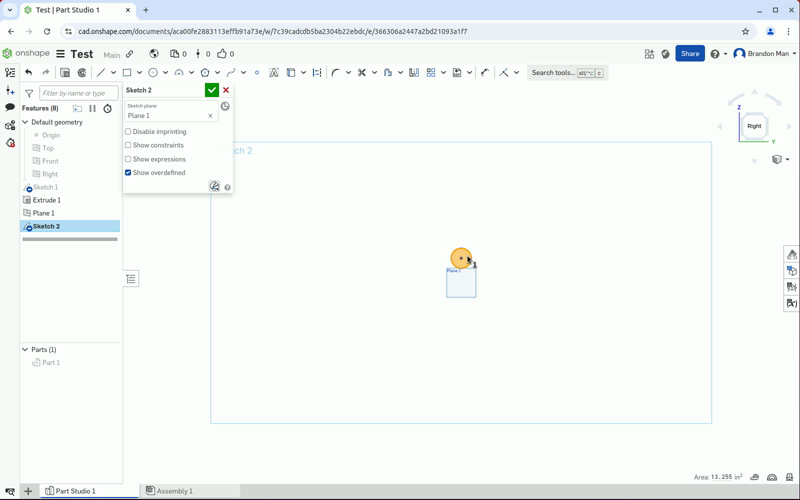
mouse_move(73, 352)
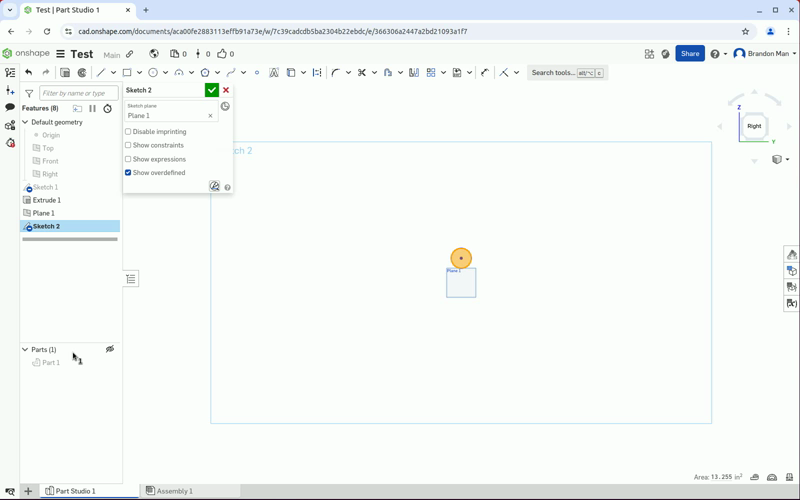
key(shift+y)
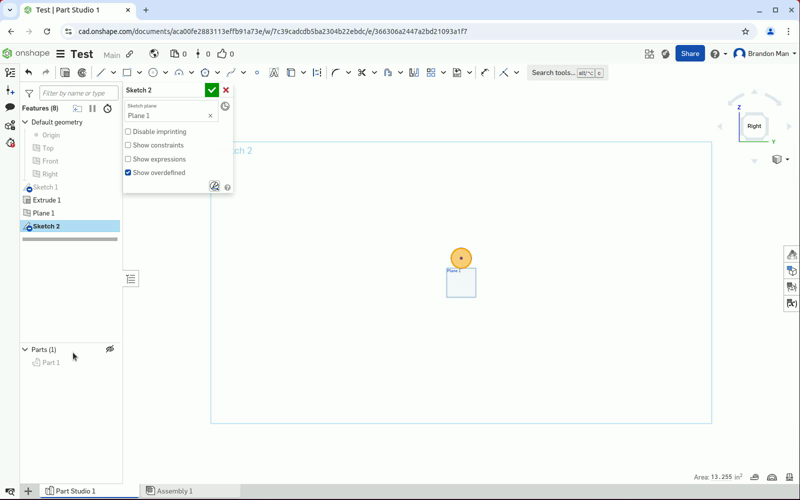
key(shift+e)
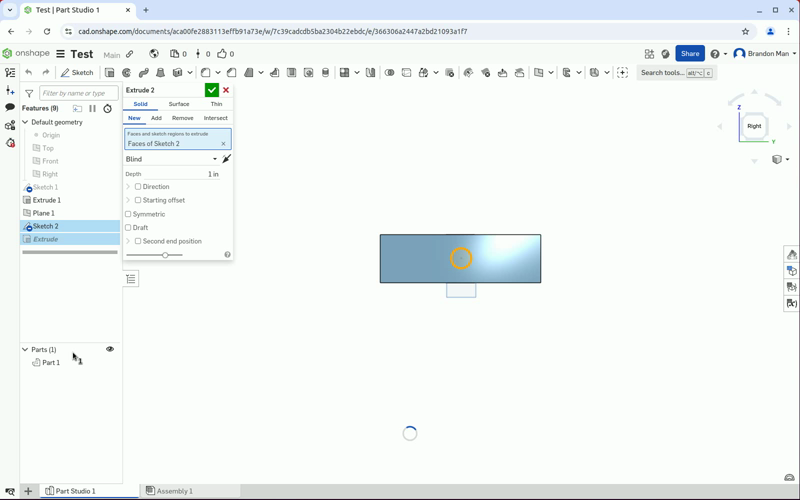
mouse_move(143, 106)
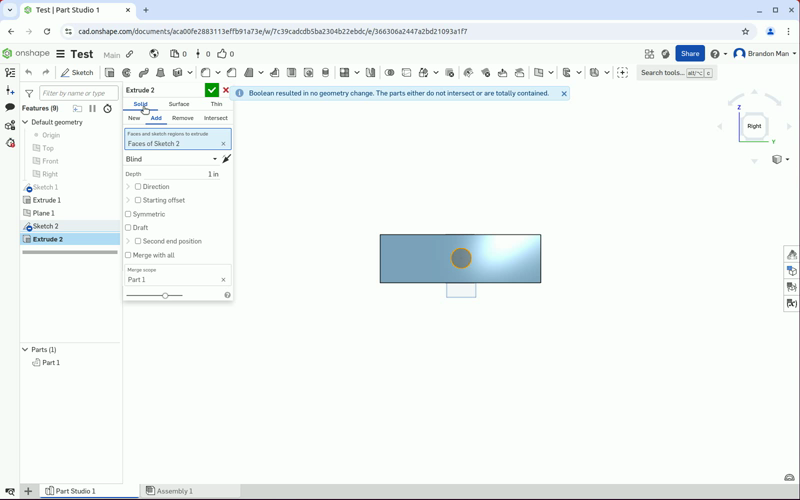
click(143, 106)
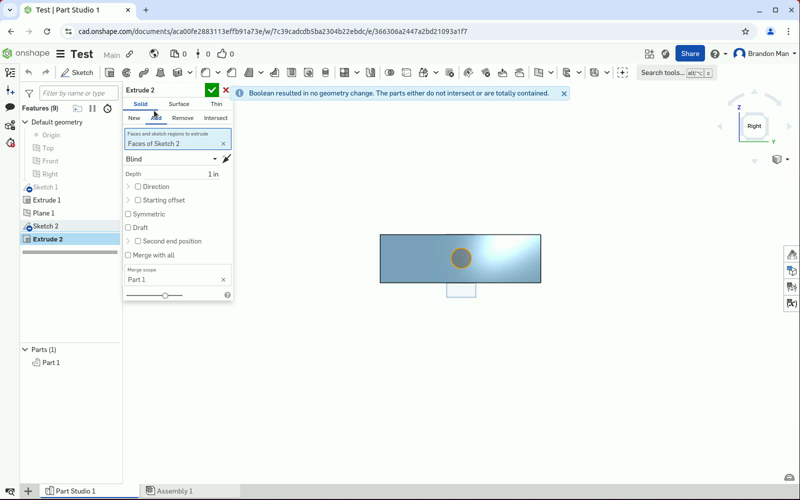
mouse_move(186, 120)
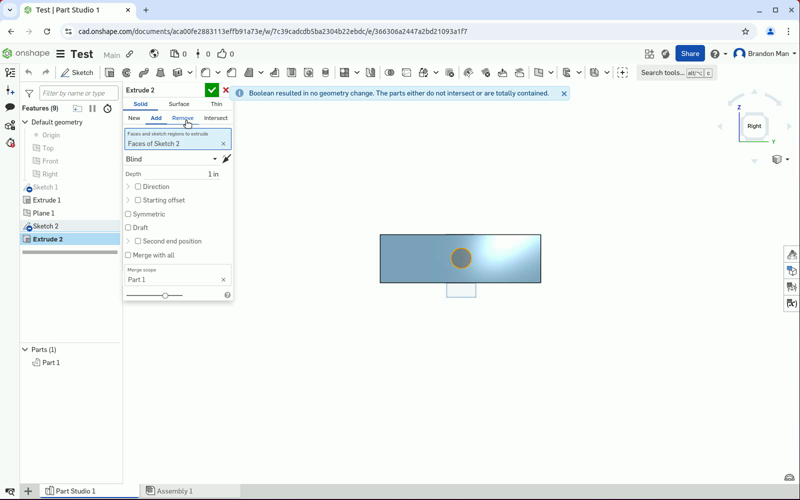
click(186, 120)
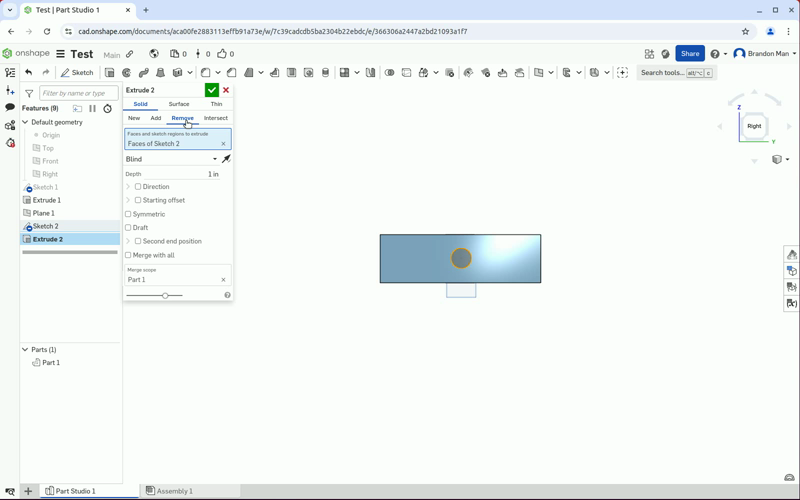
key(tab, 4)
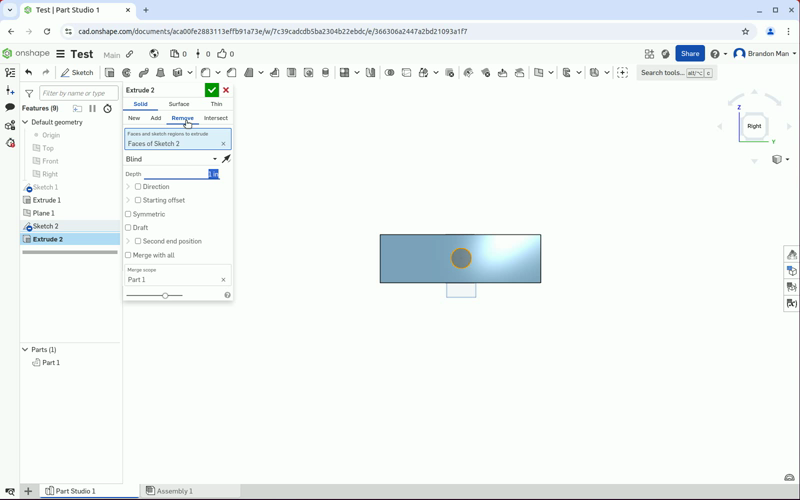
text(16.609)
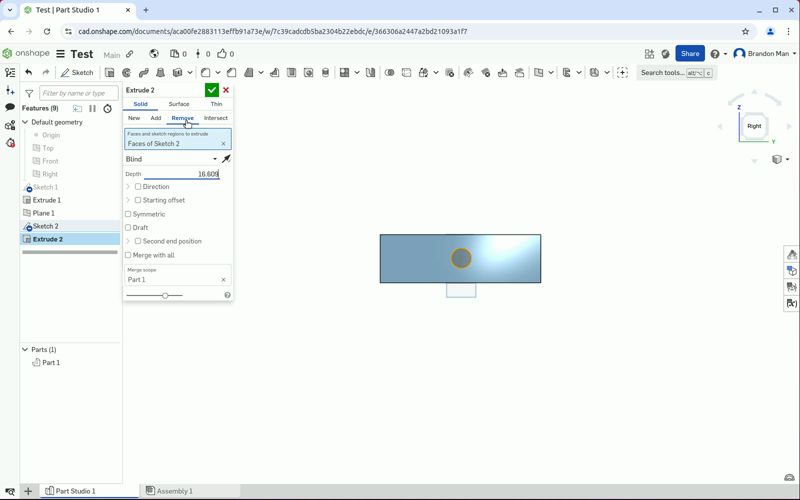
key(tab, 6)
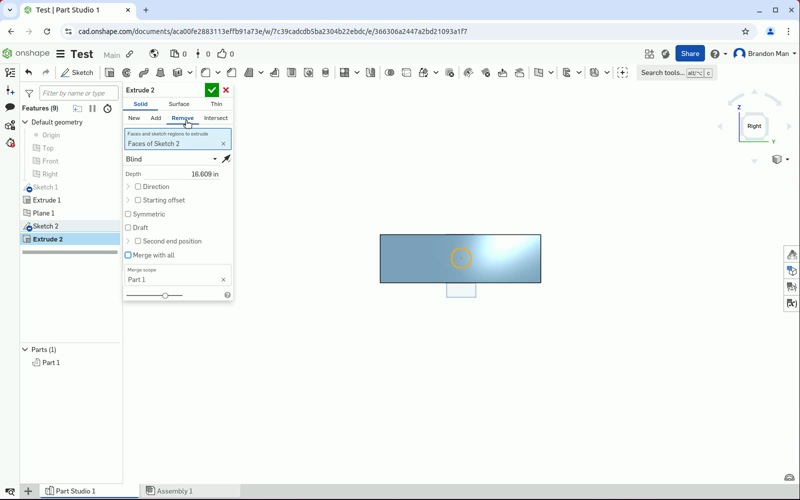
key(space)
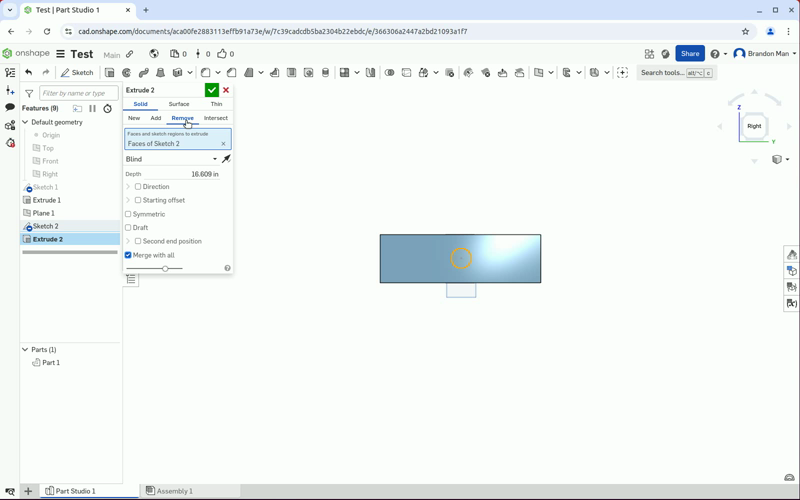
key(enter)
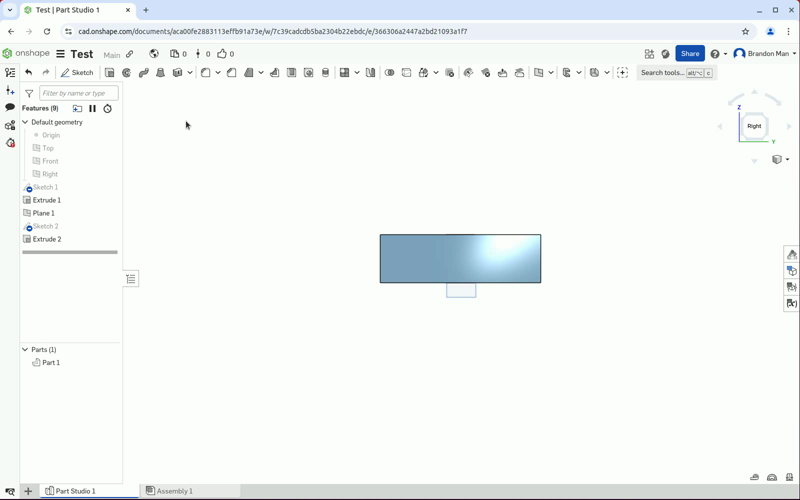
key(shift+h)
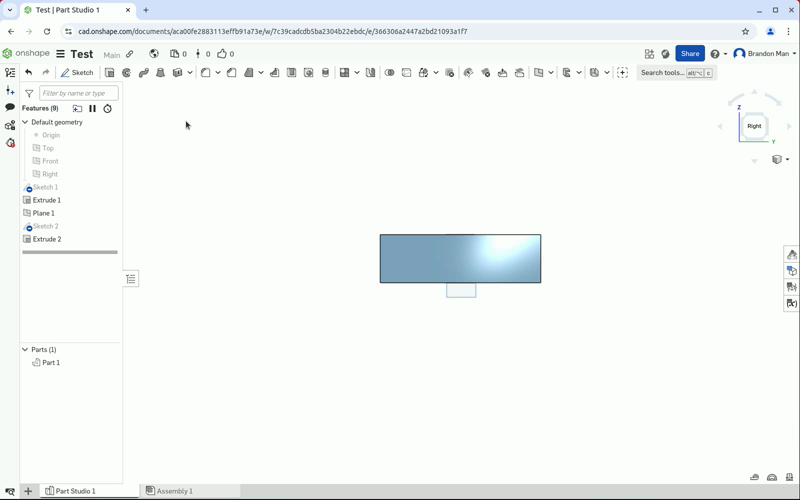
key(shift+h)
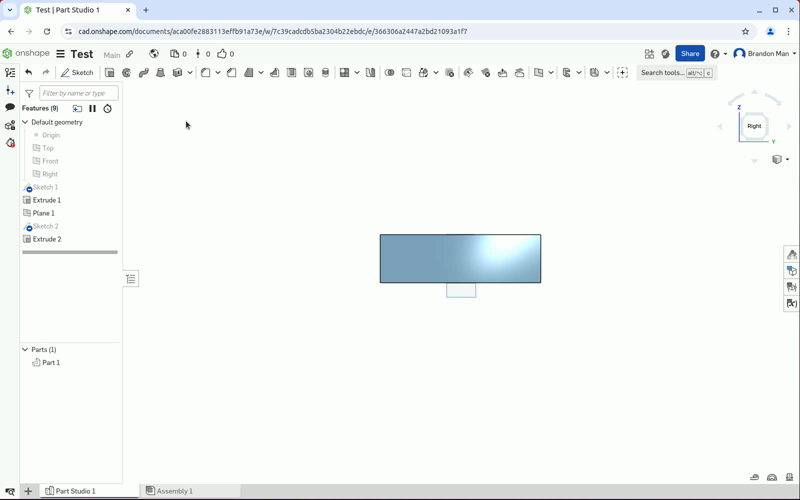
key(shift+7)
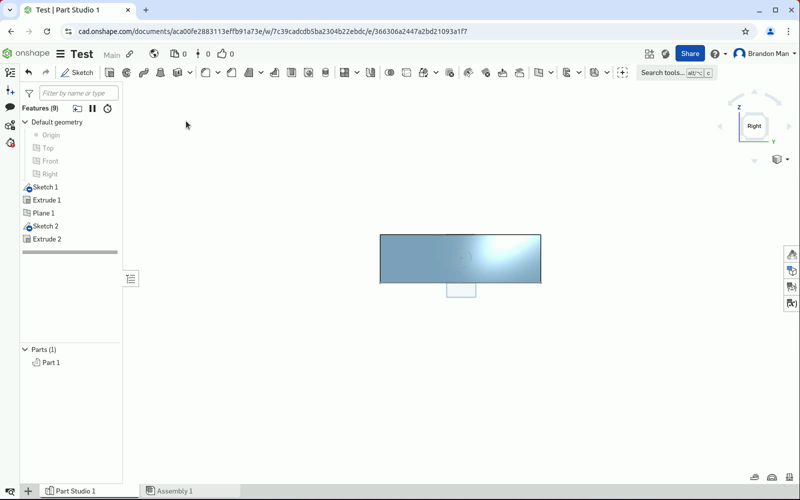
key(right, 2)
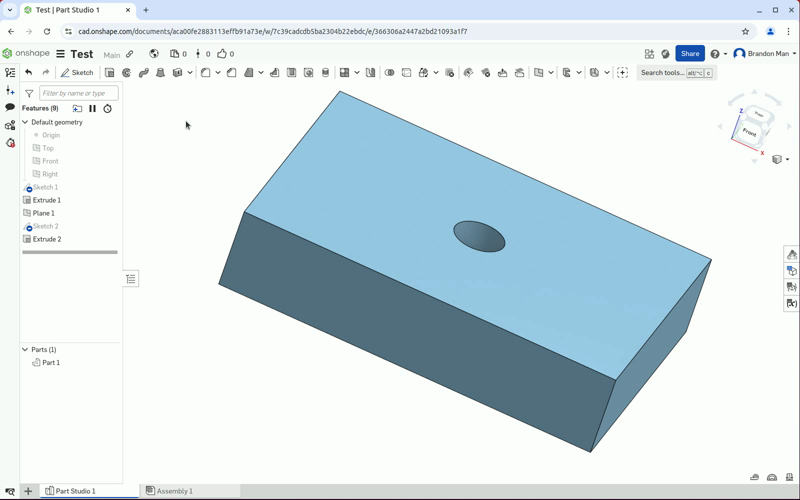
key(down, 2)
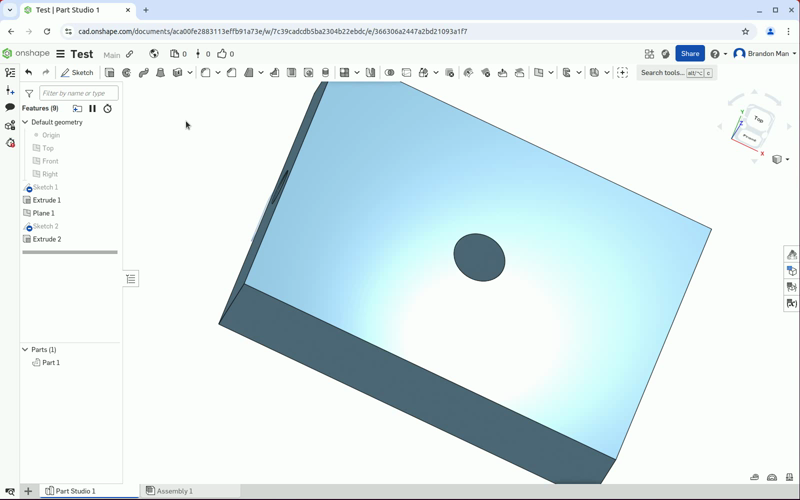
key(up, 2)
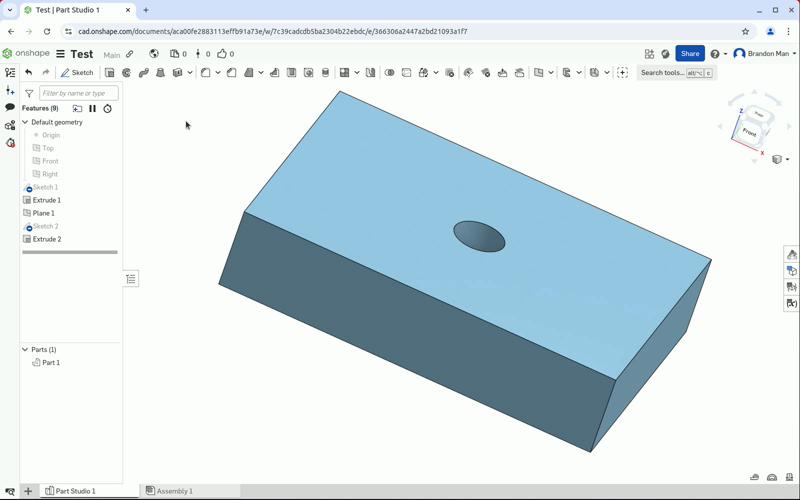
key(left, 2)
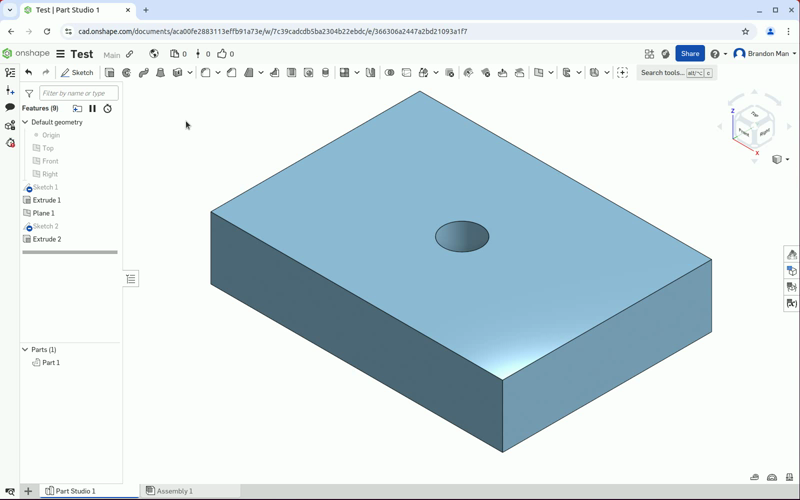
mouse_move(73, 189)
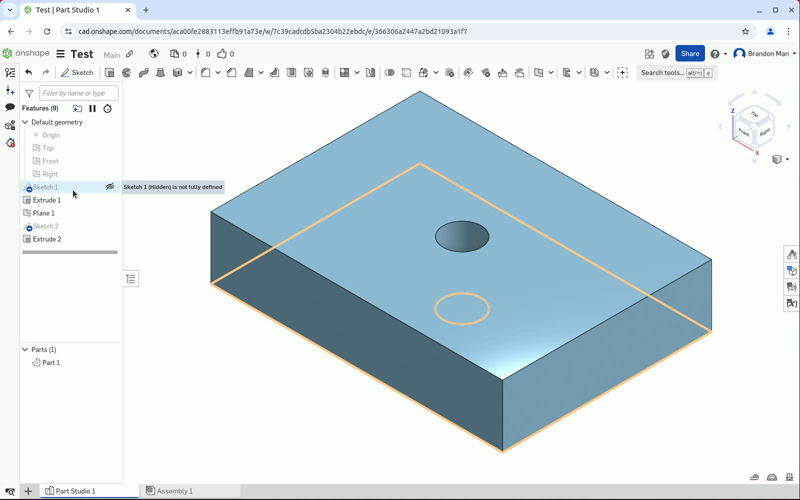
click(73, 189)